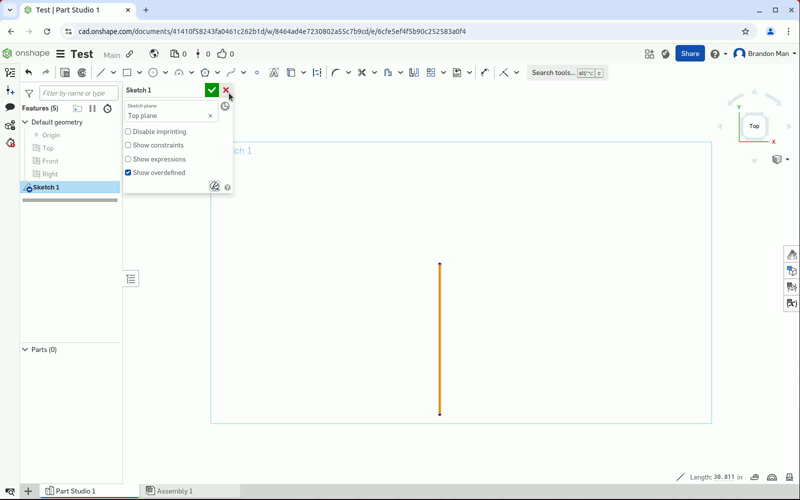
key(shift+h)
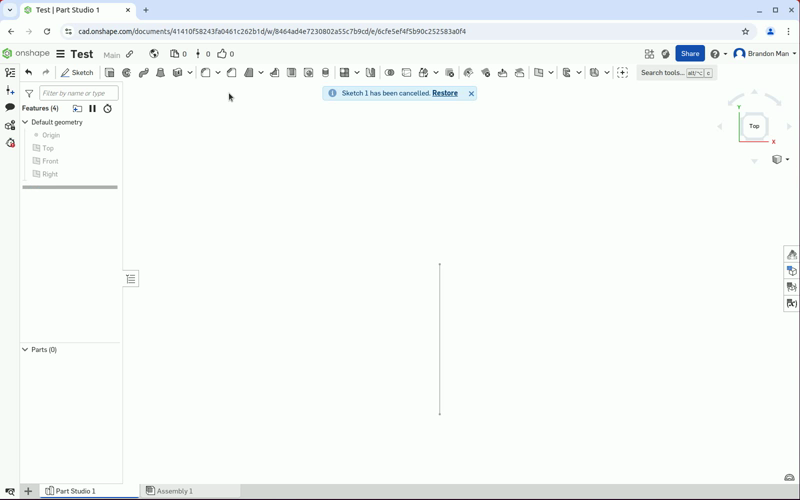
mouse_move(73, 352)
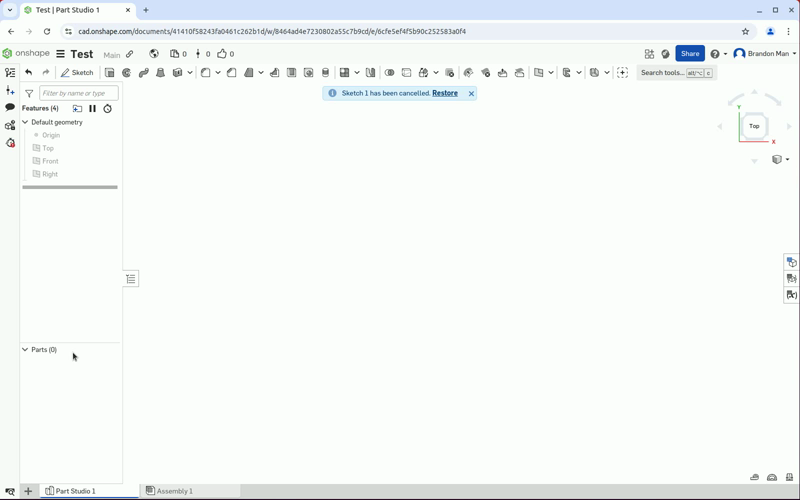
key(y)
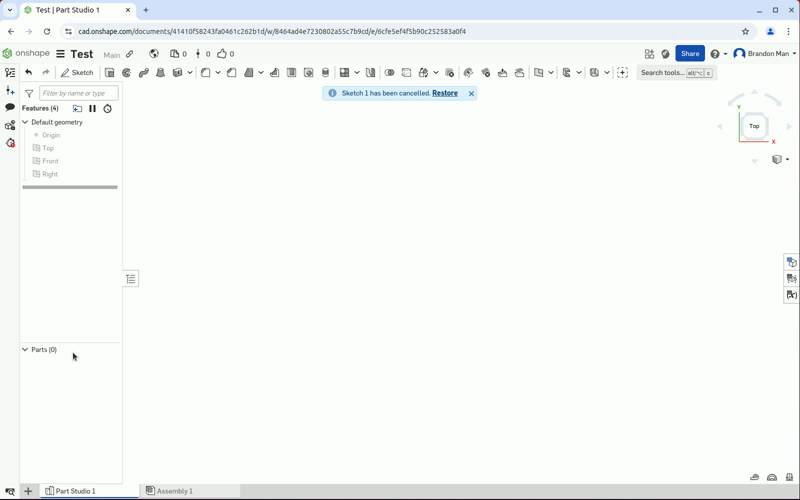
key(shift+p)
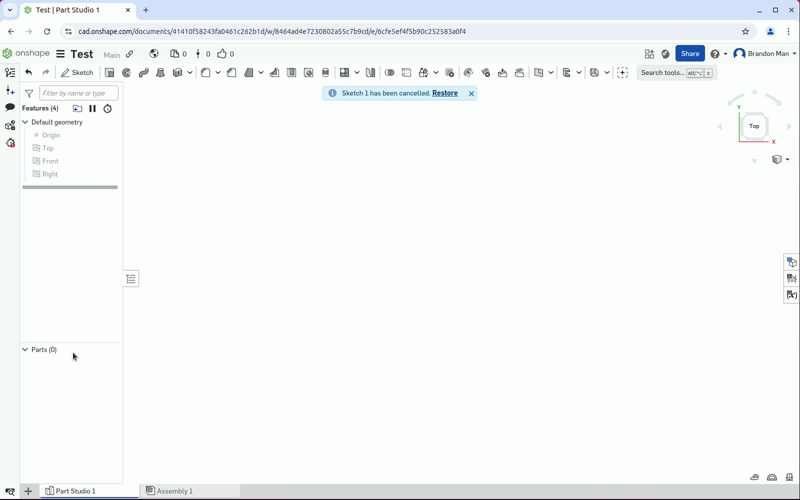
key(space)
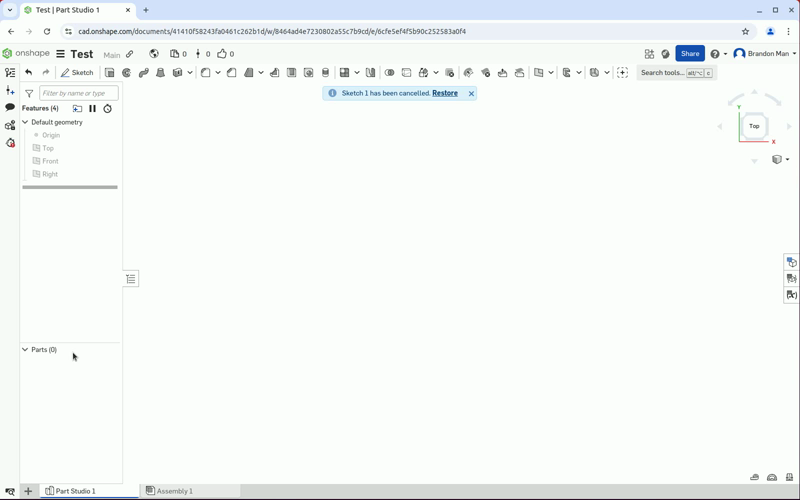
key_down(shift)
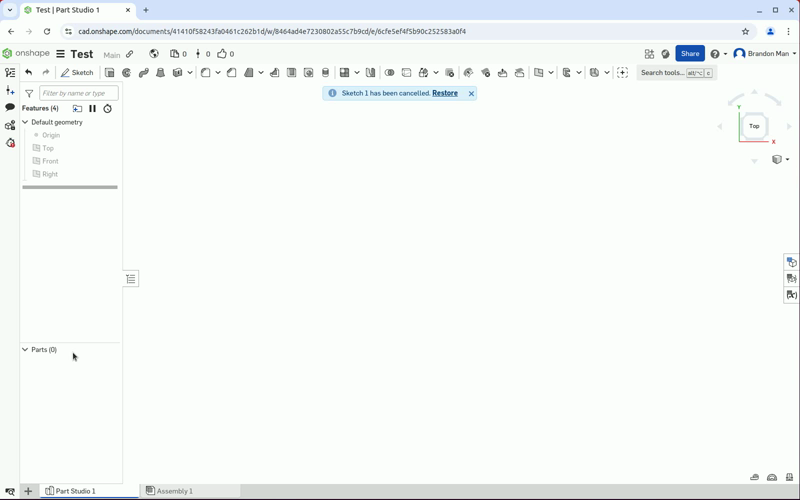
key(up)
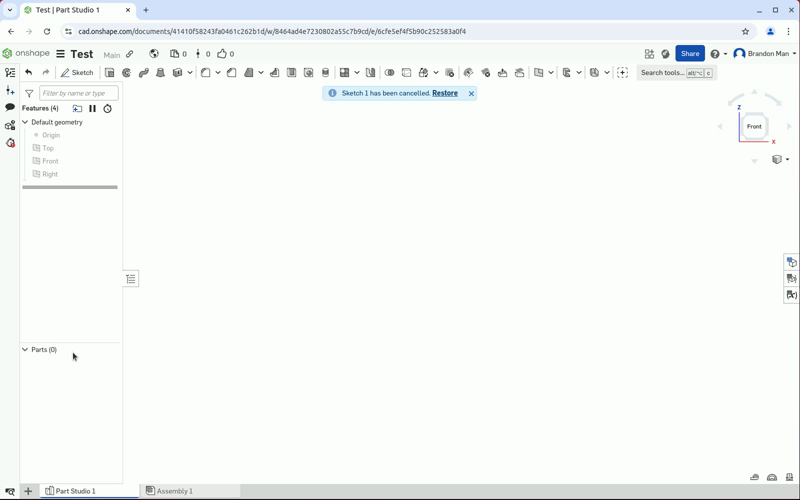
key_up(shift)
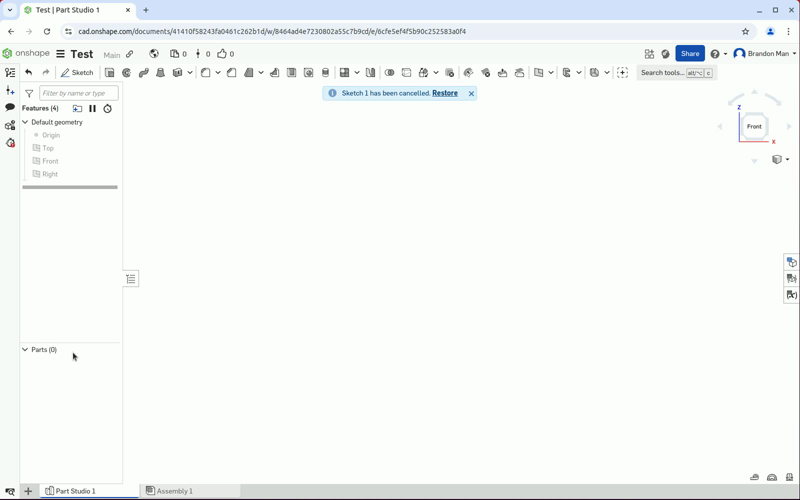
mouse_move(73, 352)
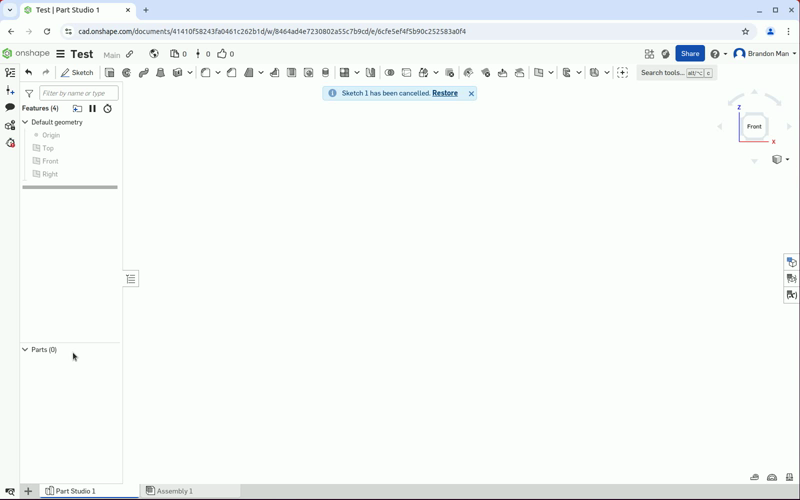
key(shift+y)
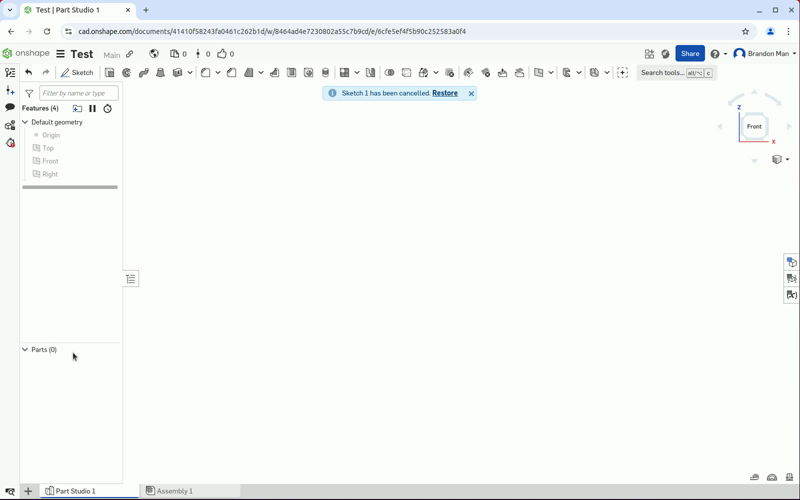
key(shift+s)
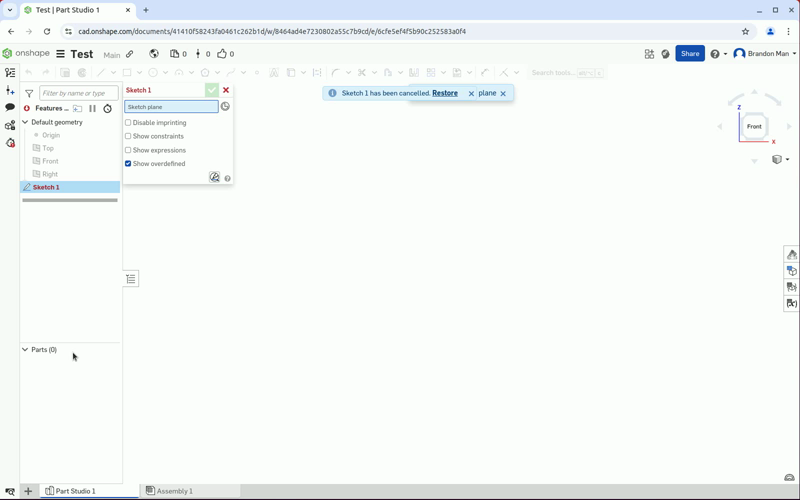
mouse_move(73, 163)
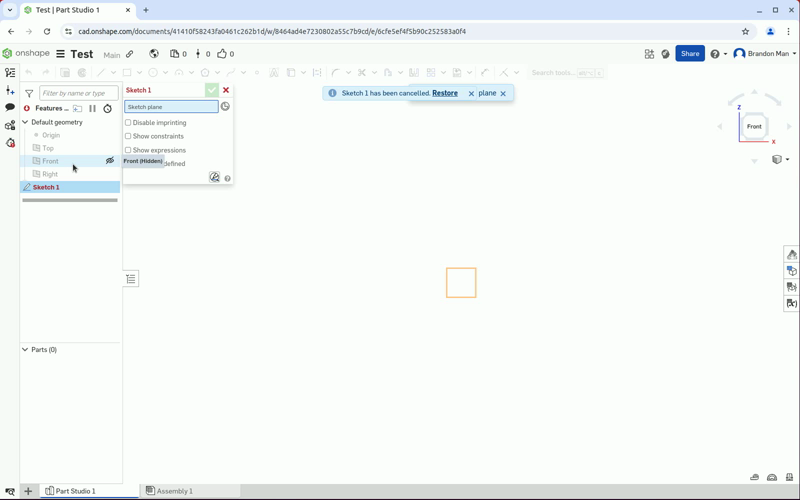
click(73, 163)
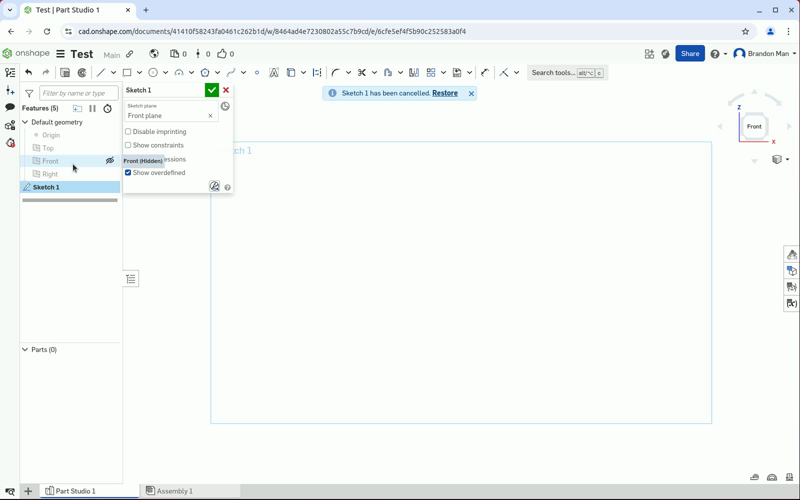
mouse_move(73, 352)
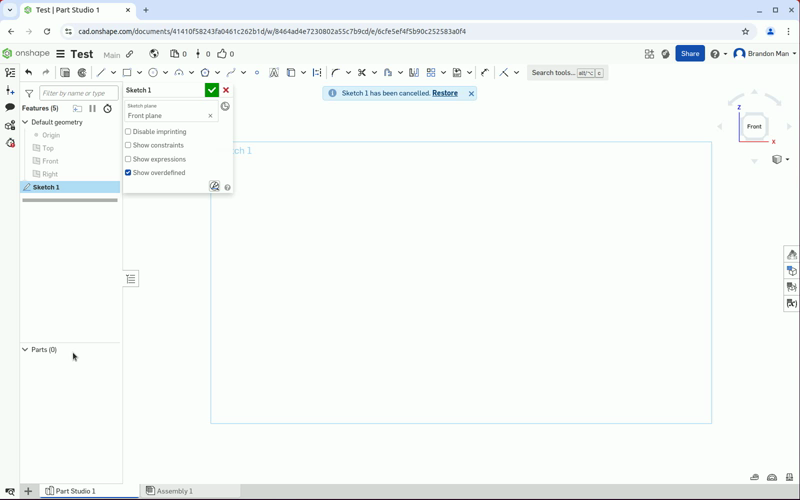
key(y)
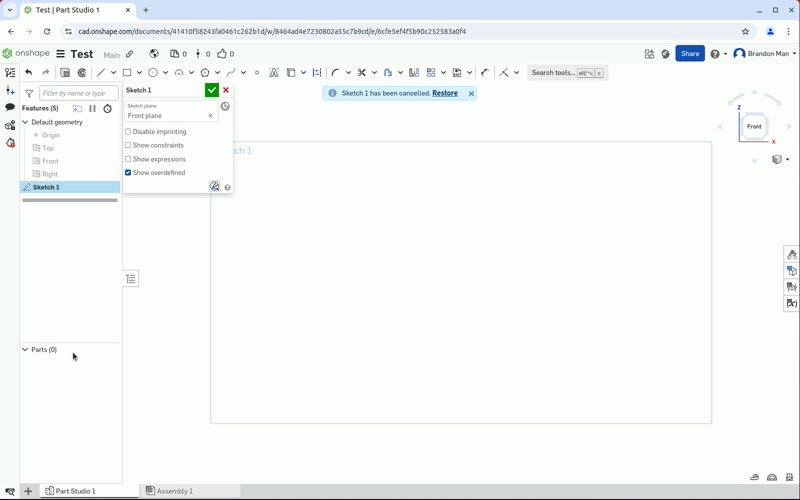
key(l)
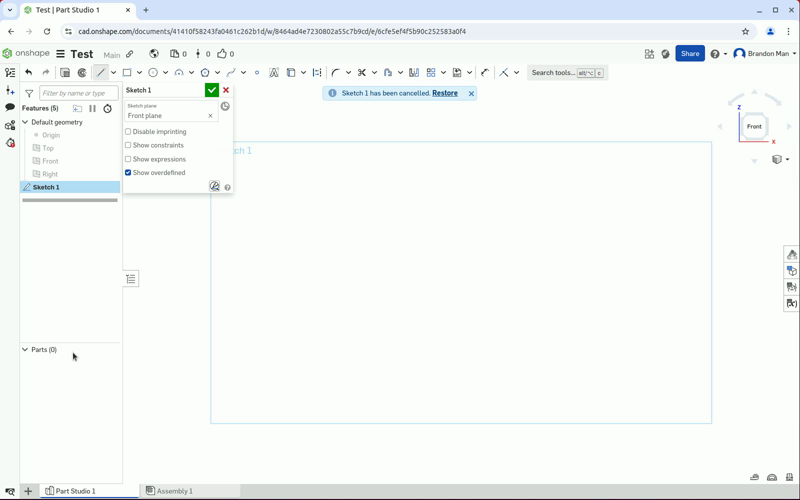
key_down(shift)
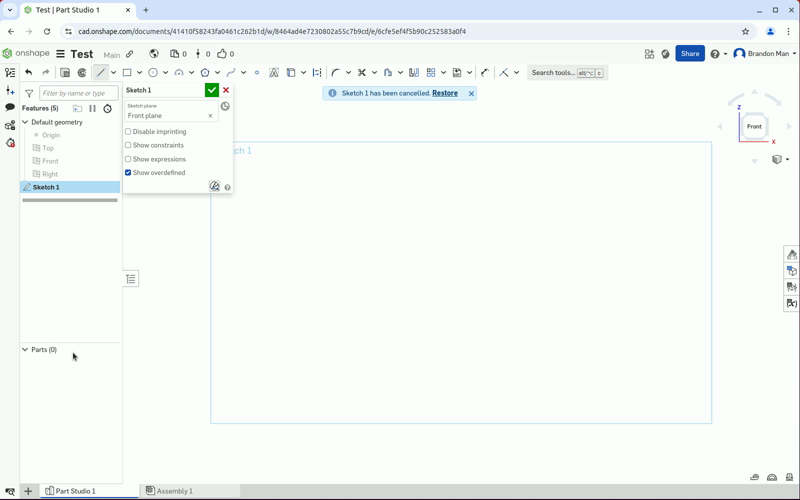
mouse_move(348, 339)
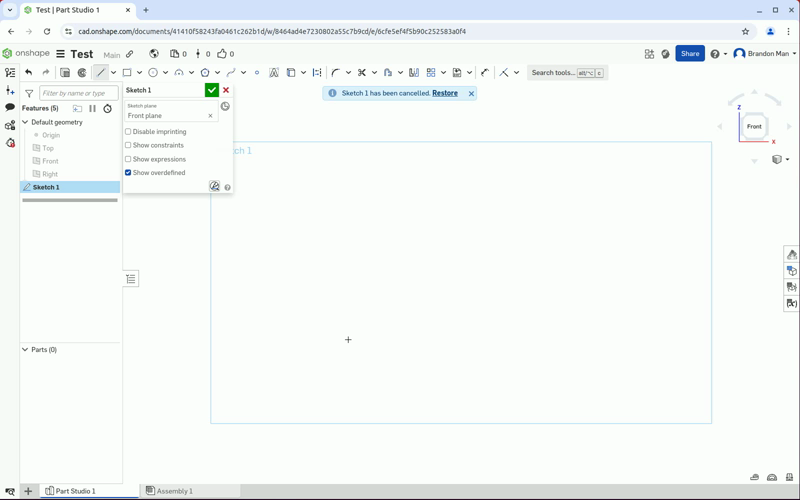
click(348, 339)
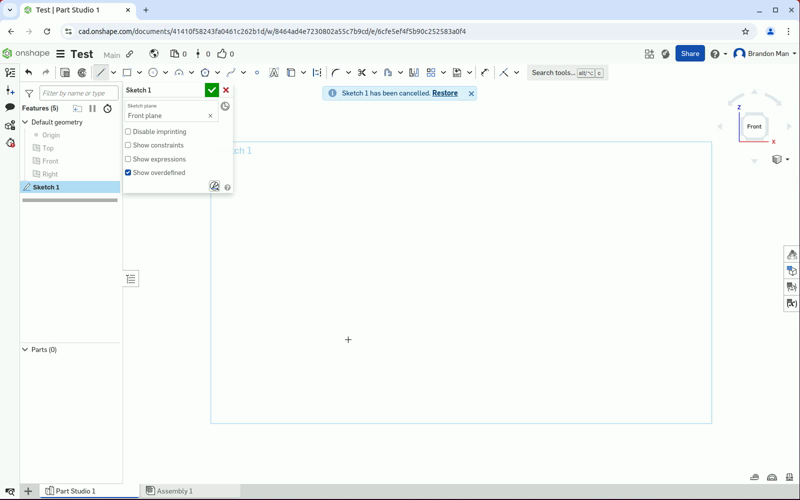
key_up(shift)
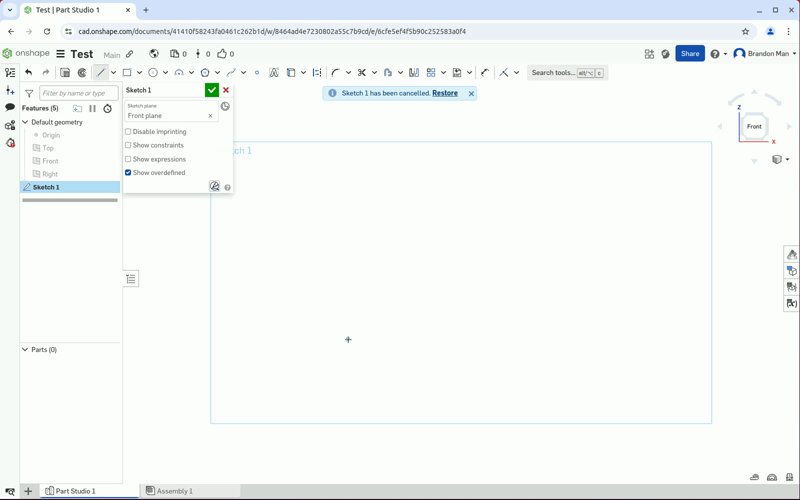
key_down(shift)
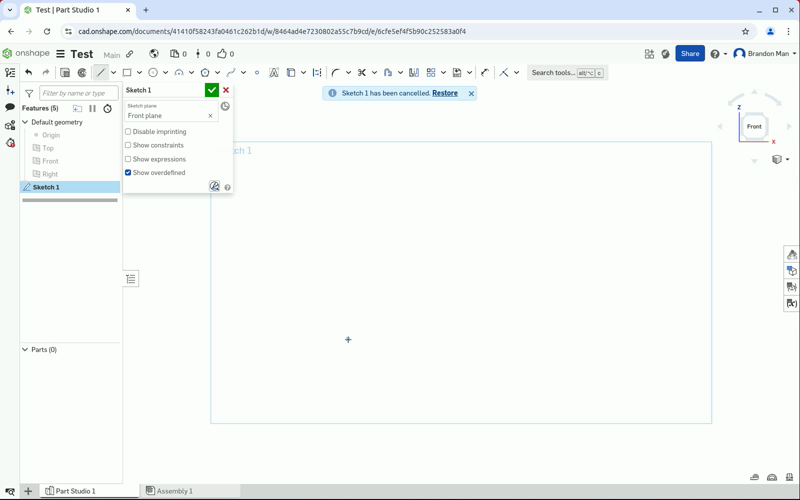
mouse_move(460, 282)
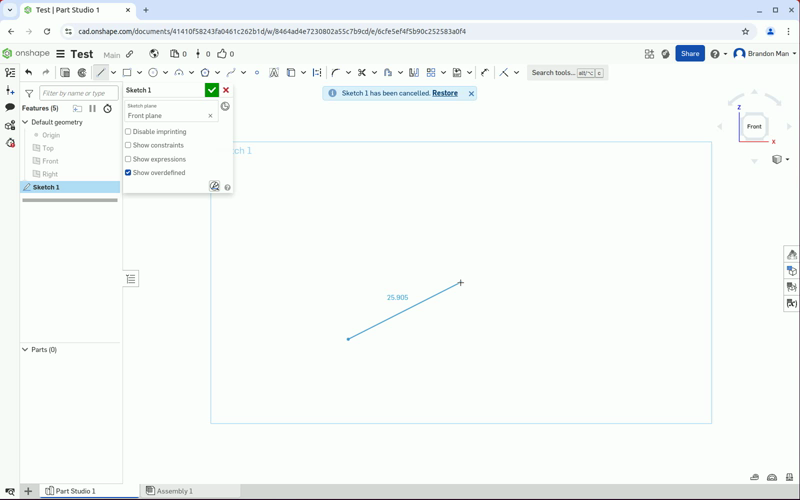
click(460, 282)
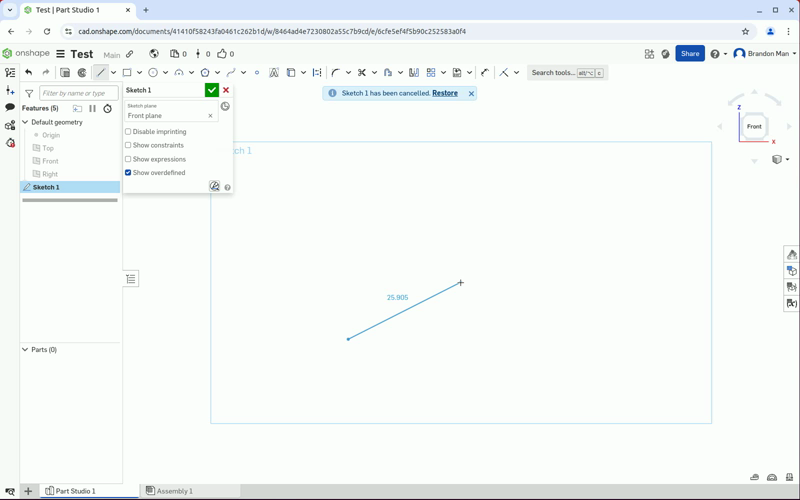
key_up(shift)
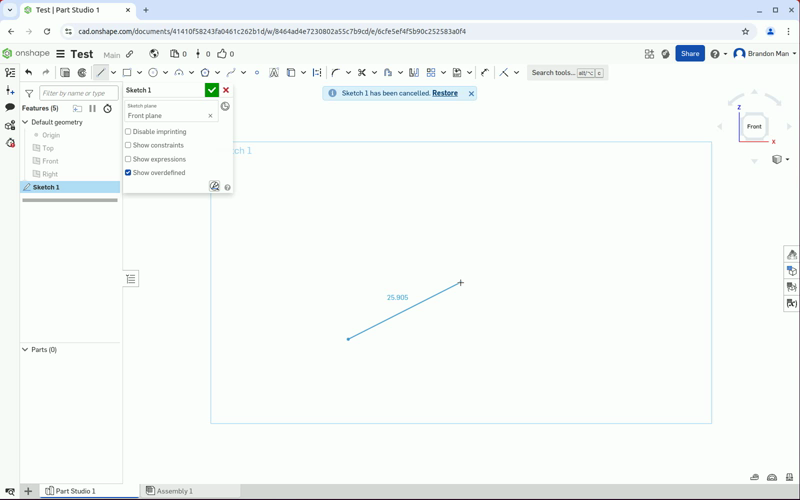
key_down(shift)
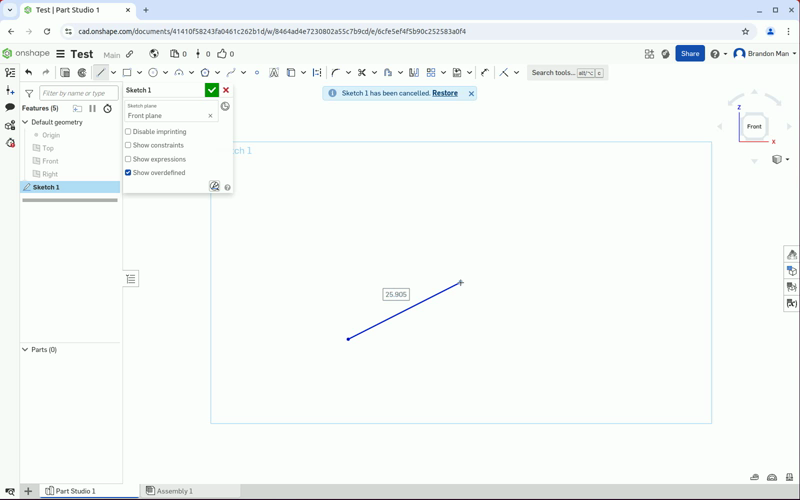
mouse_move(348, 226)
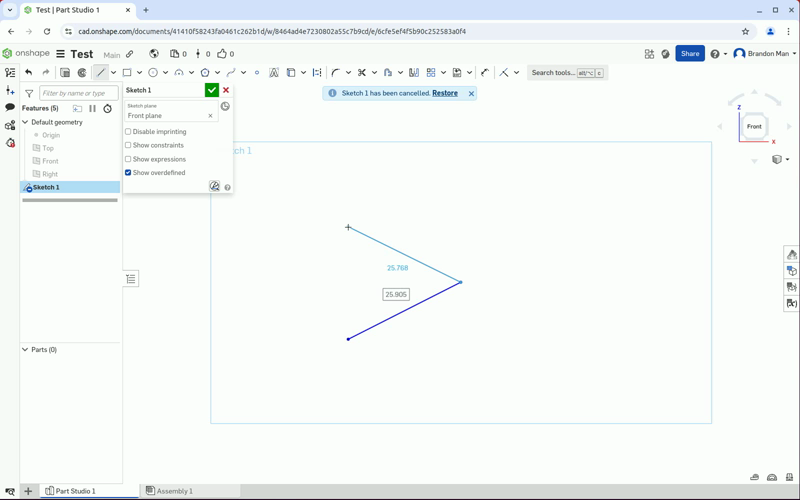
click(348, 226)
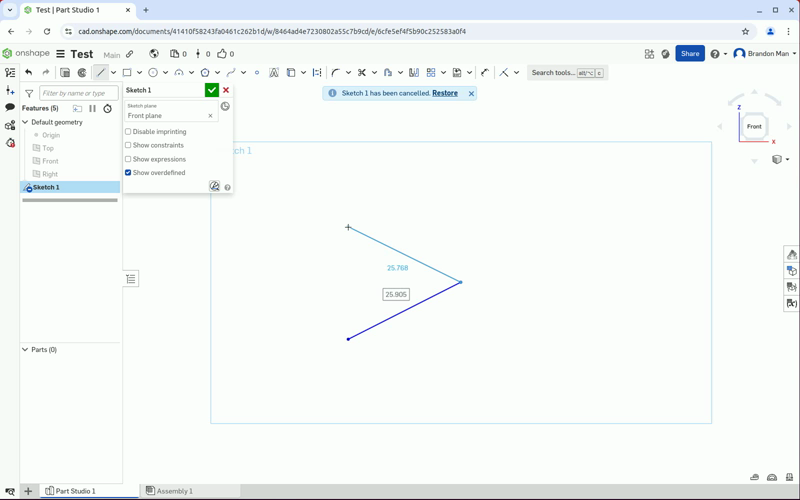
key_up(shift)
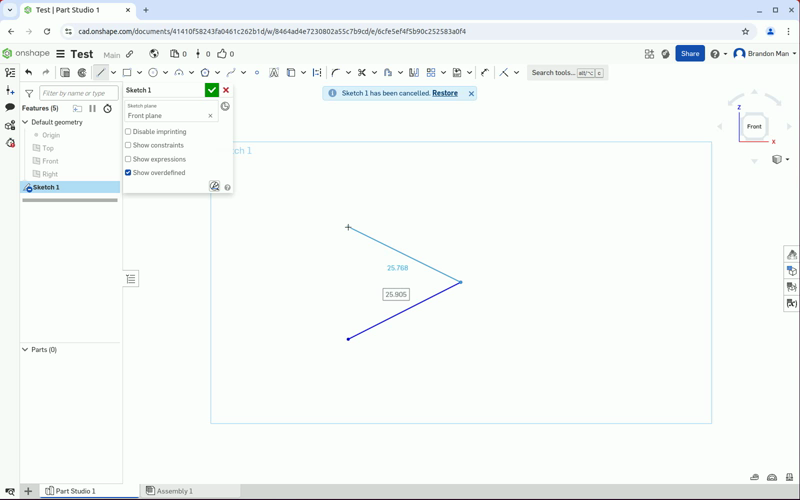
key_down(shift)
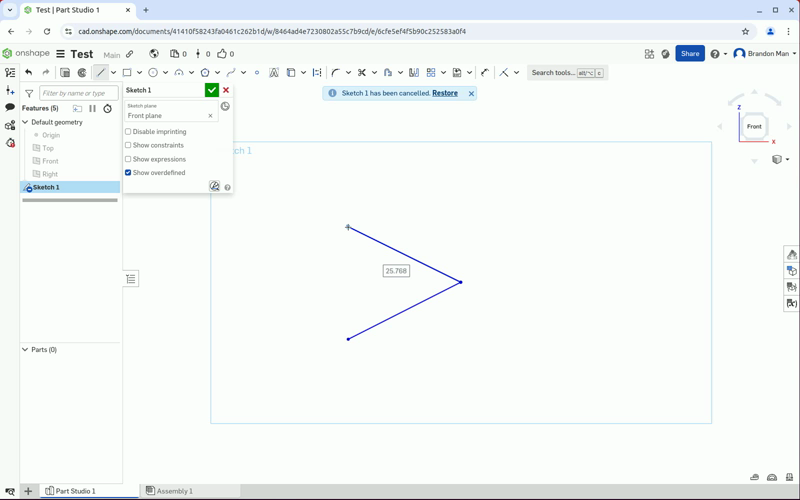
mouse_move(348, 339)
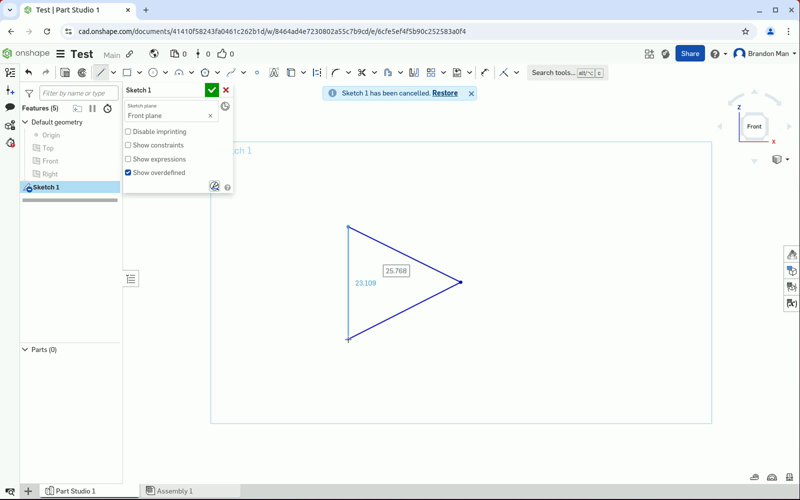
key_up(shift)
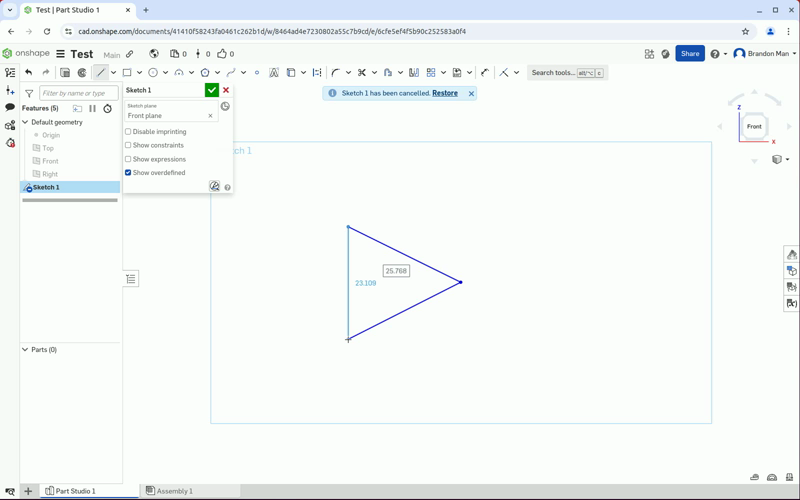
click(348, 339)
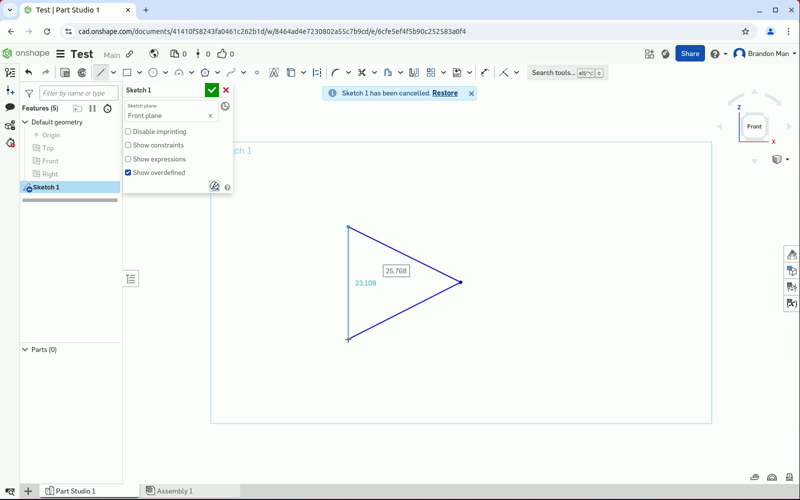
key(esc)
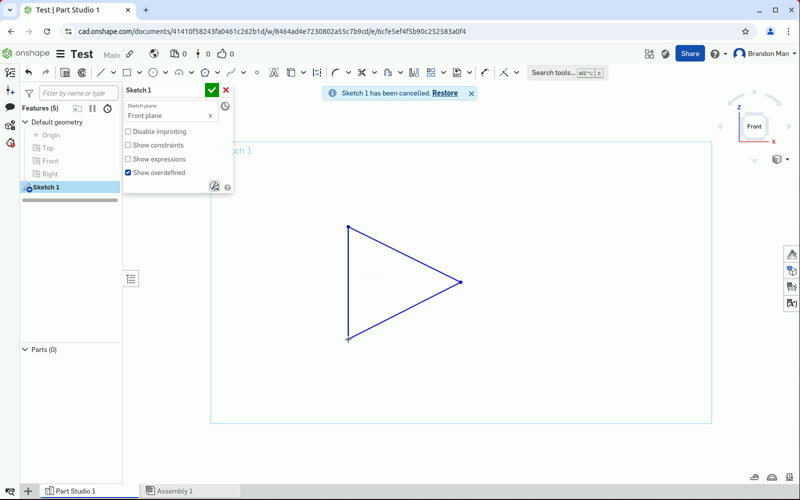
mouse_move(354, 243)
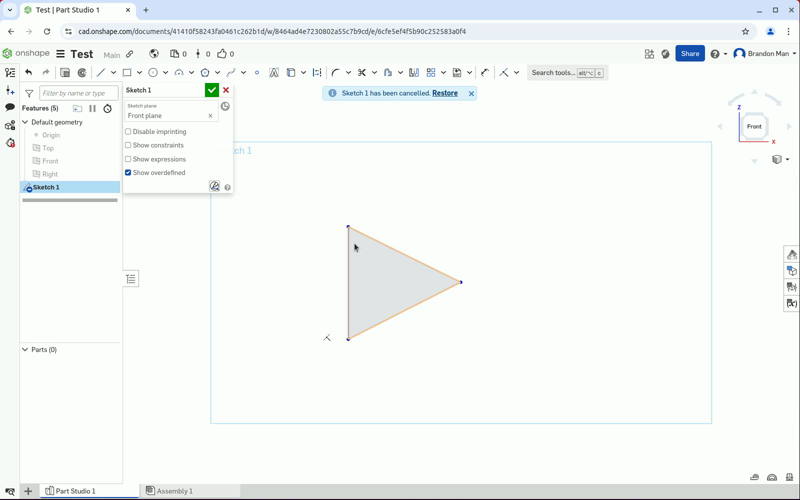
click(354, 243)
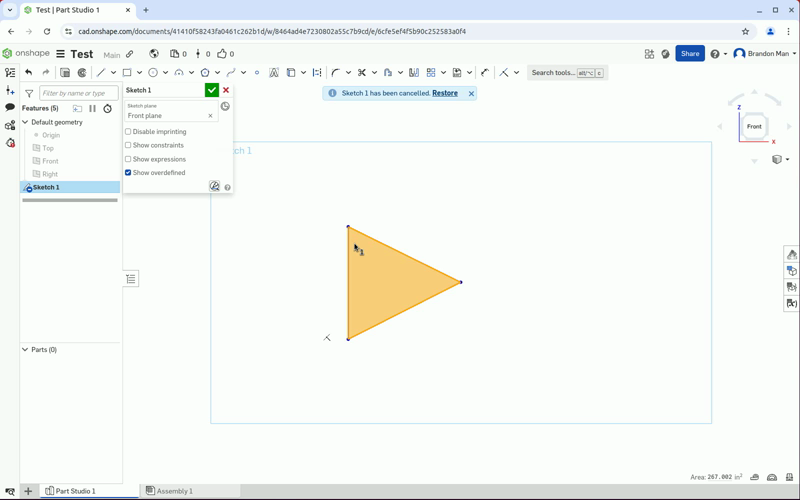
mouse_move(73, 352)
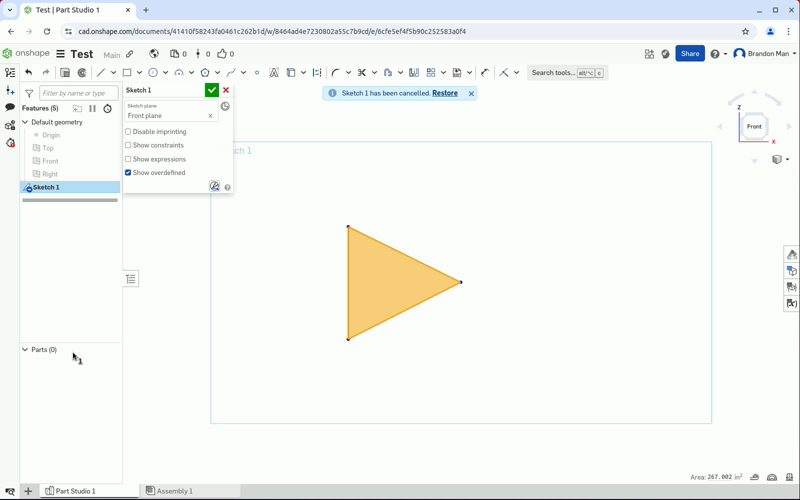
key(shift+y)
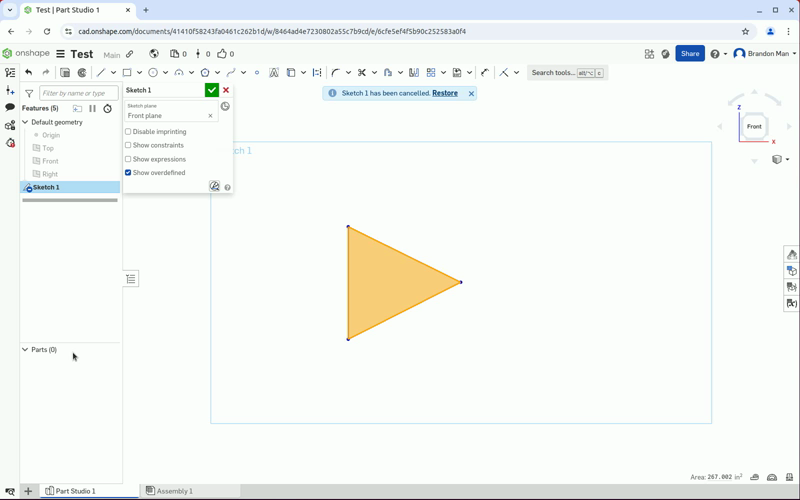
key(shift+e)
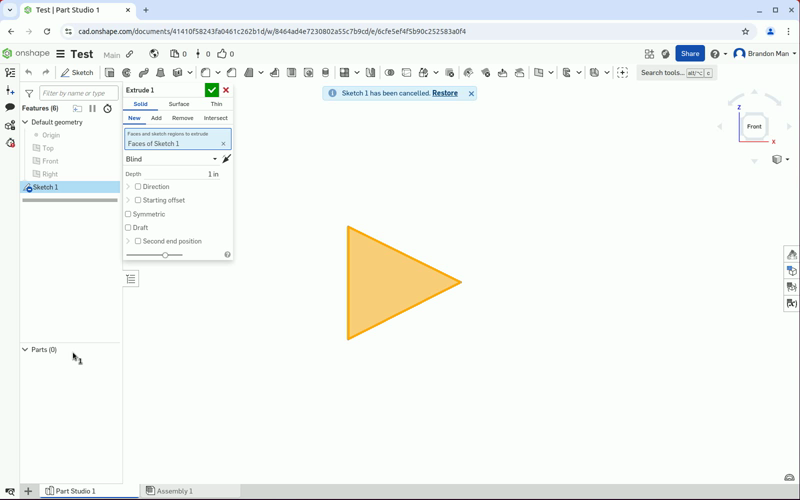
mouse_move(143, 106)
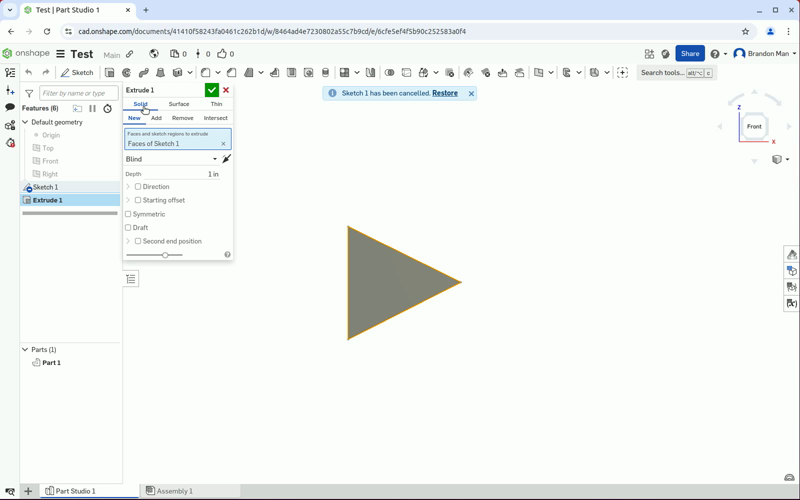
click(143, 106)
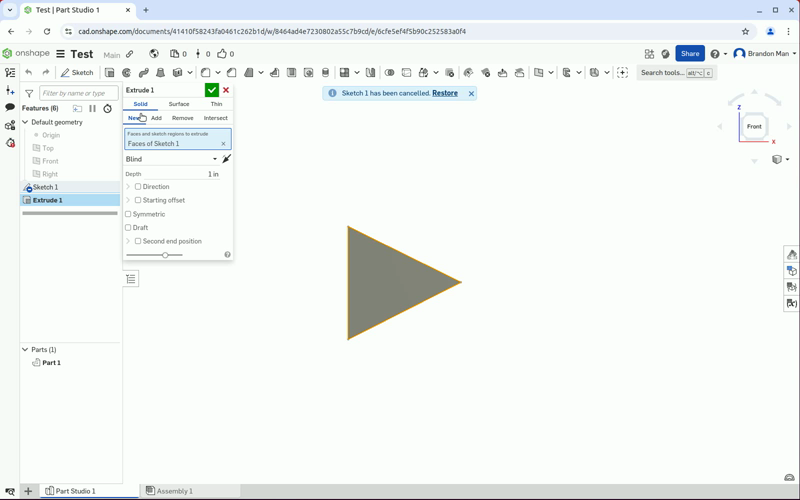
mouse_move(137, 120)
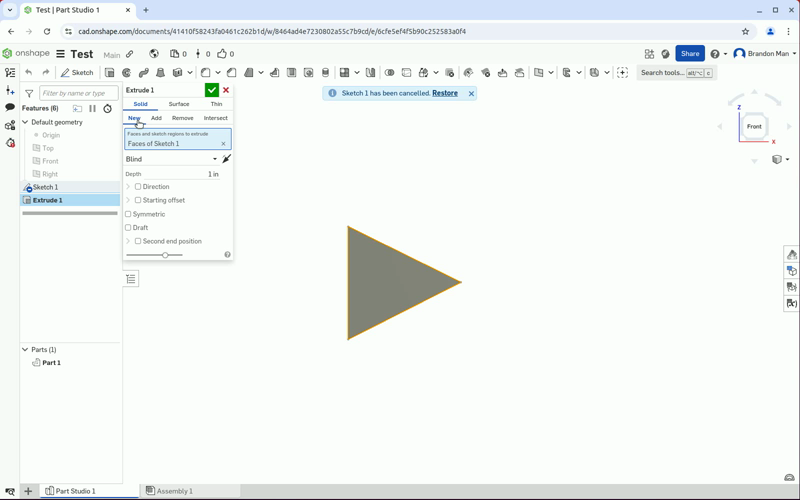
click(137, 120)
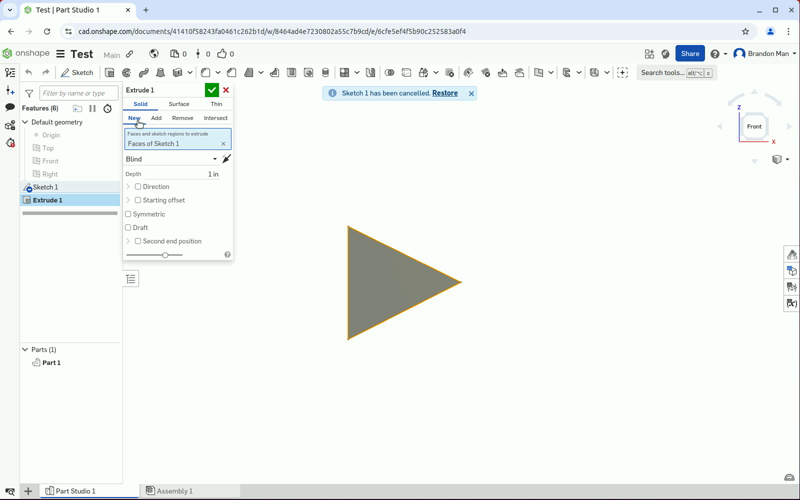
key(tab, 4)
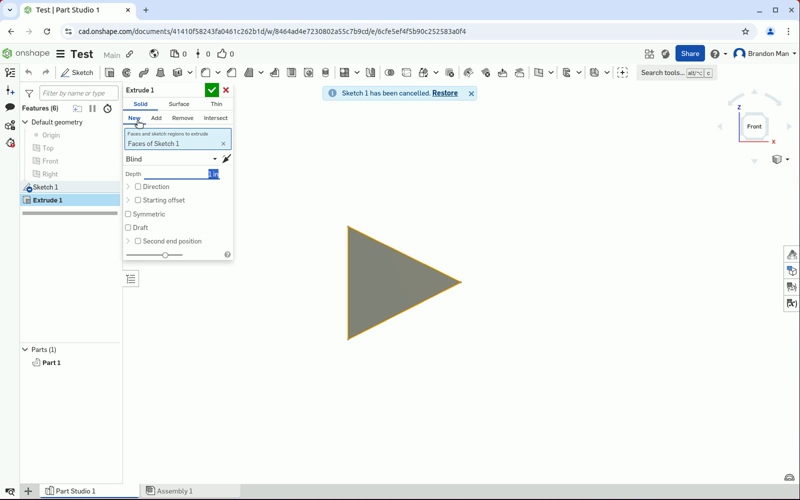
text(6.981)
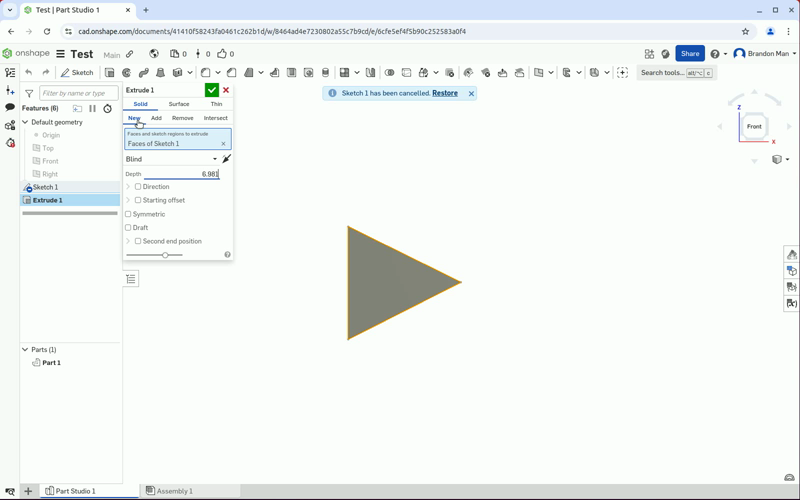
key(enter)
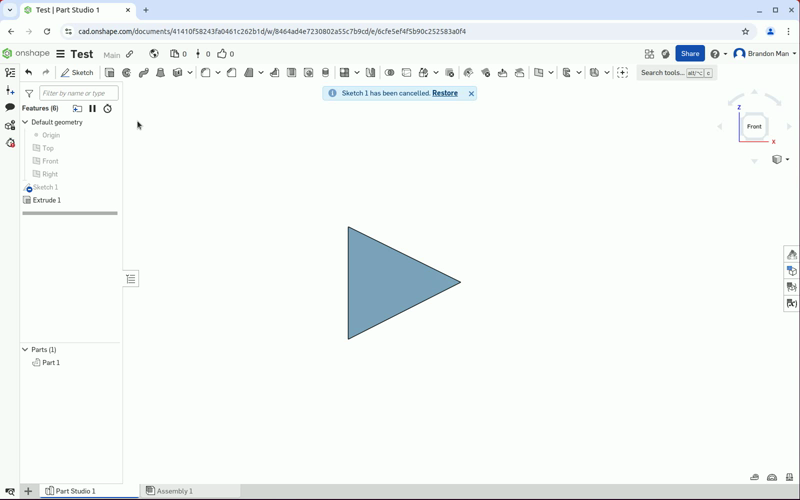
key(shift+h)
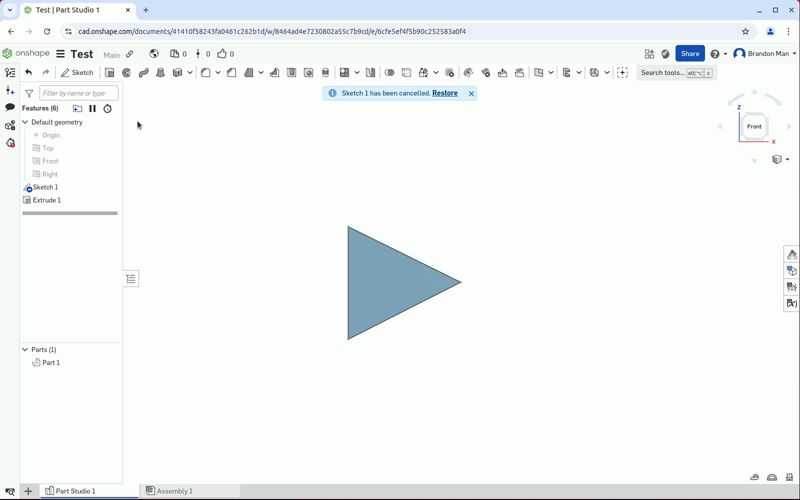
key(shift+h)
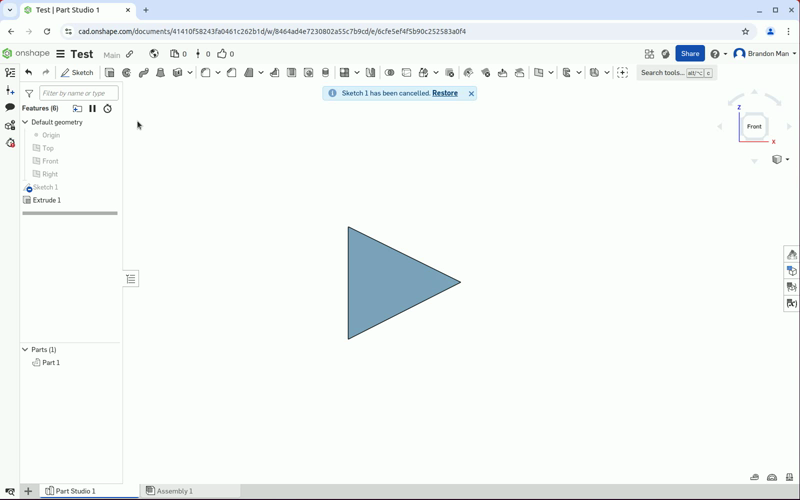
mouse_move(73, 189)
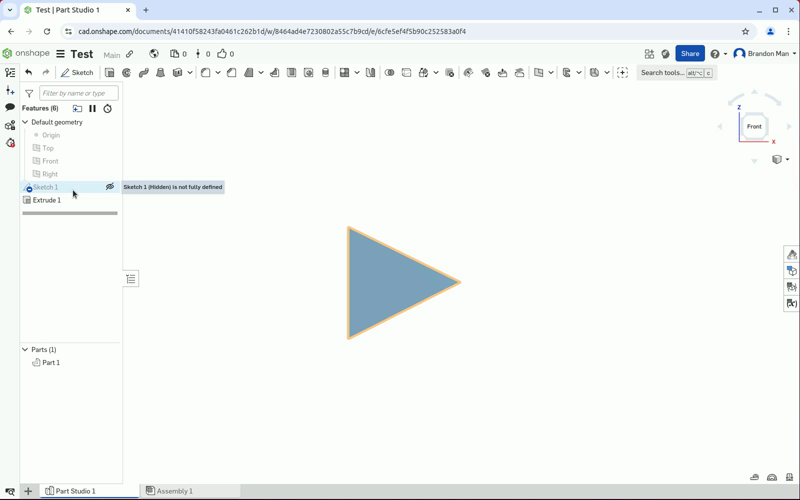
click(73, 189)
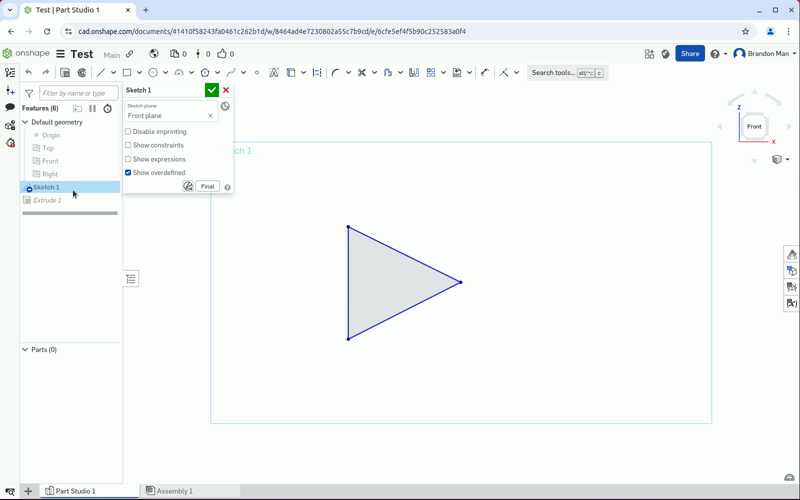
mouse_move(229, 92)
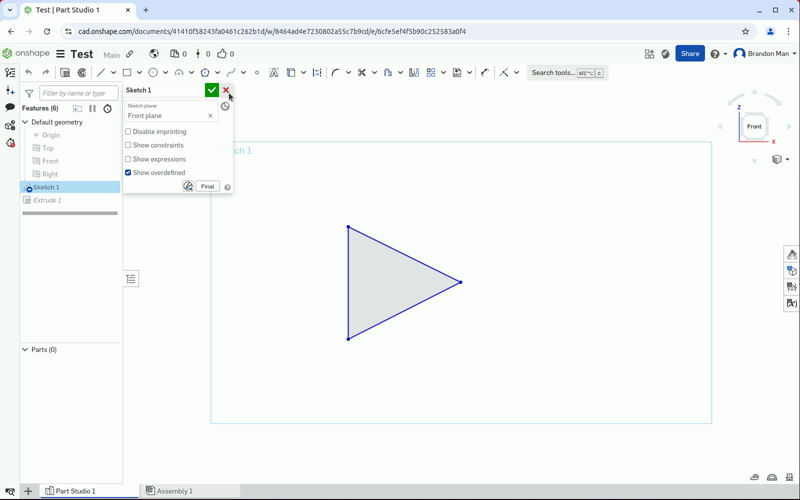
click(229, 92)
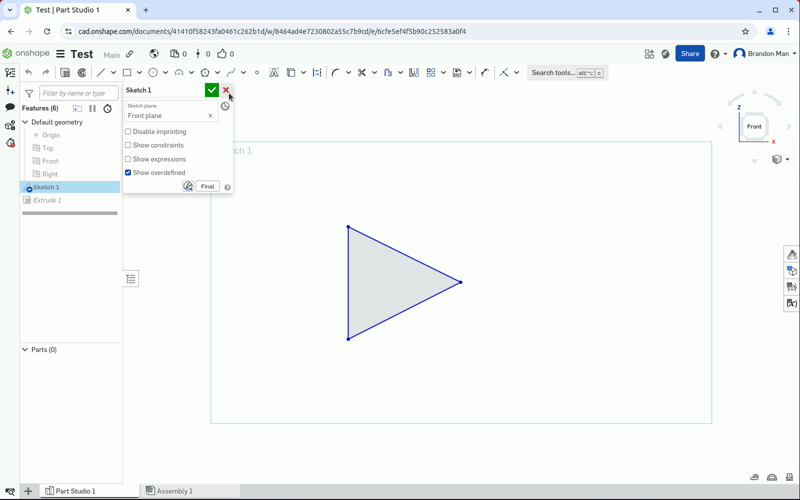
key(shift+s)
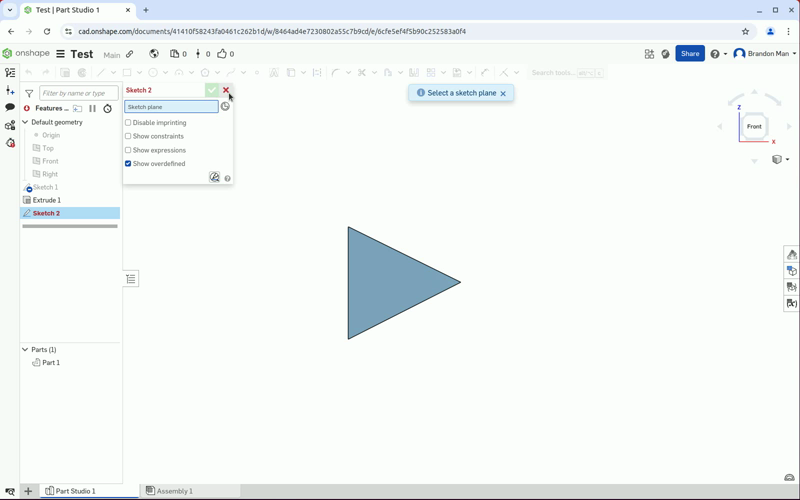
mouse_move(73, 163)
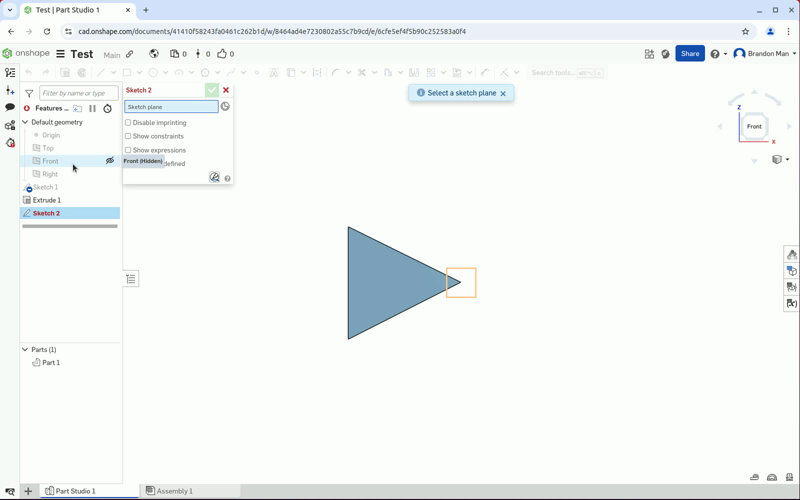
click(73, 163)
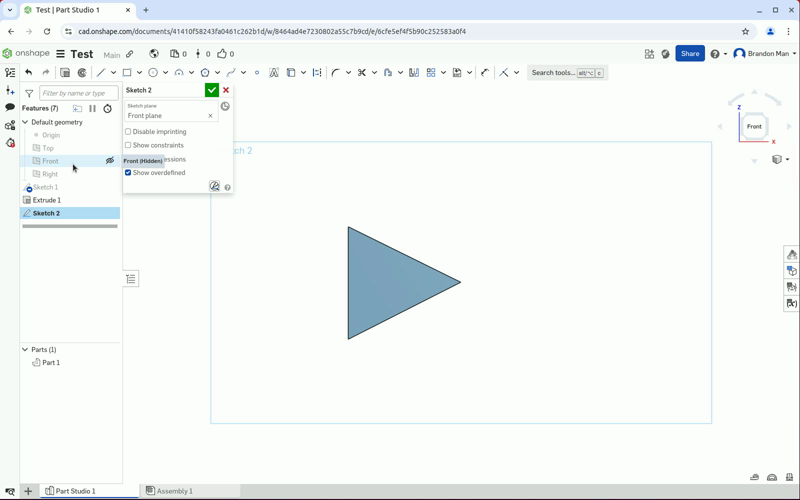
mouse_move(73, 352)
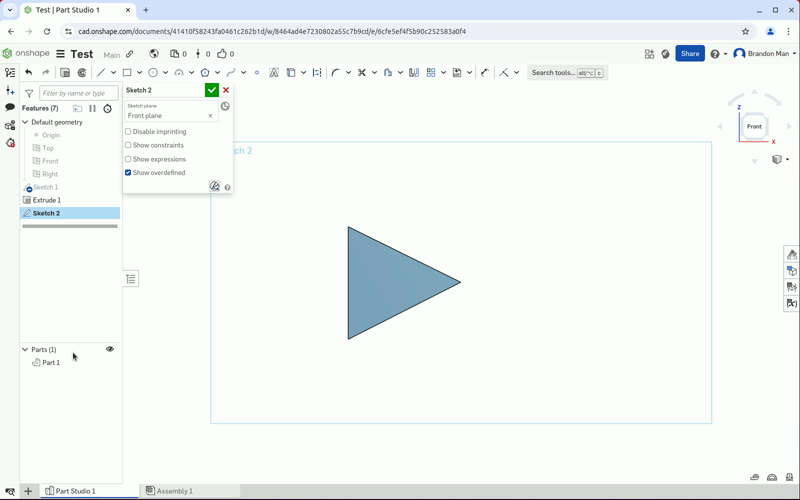
key(y)
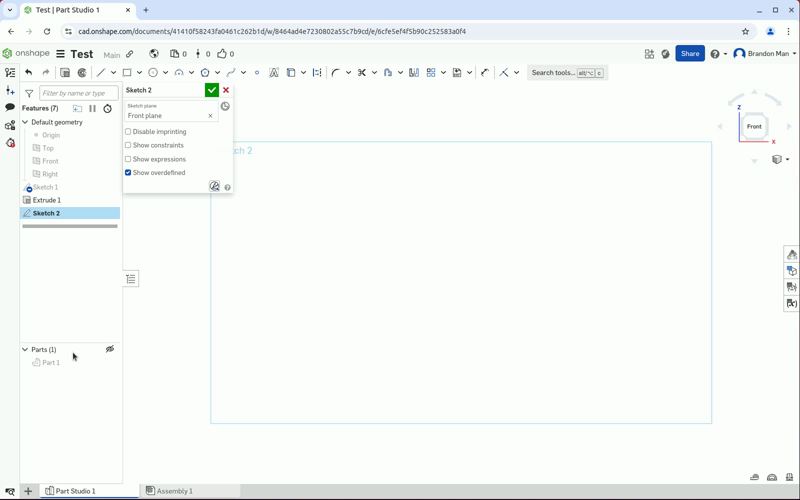
key(l)
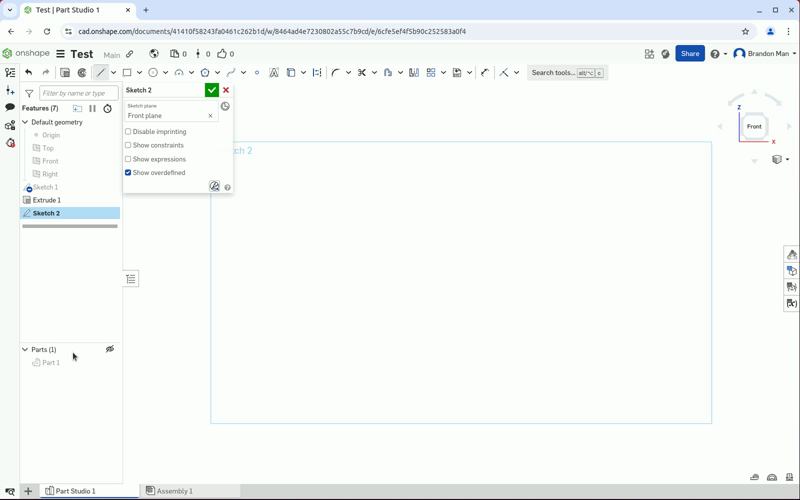
key_down(shift)
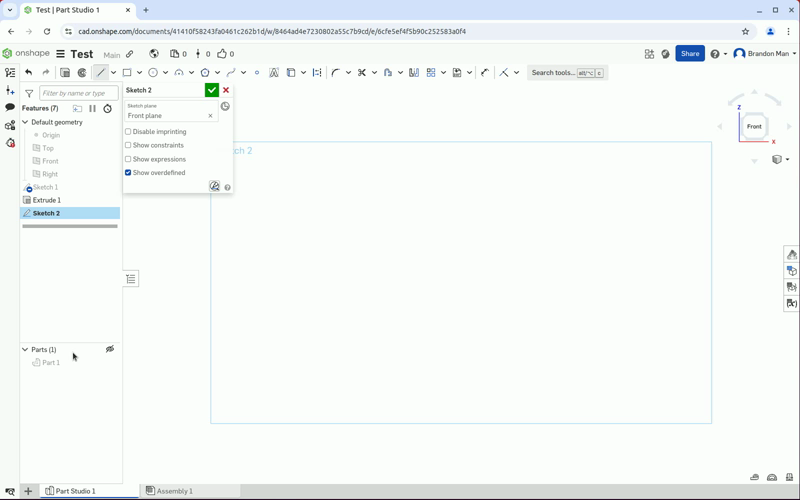
mouse_move(348, 339)
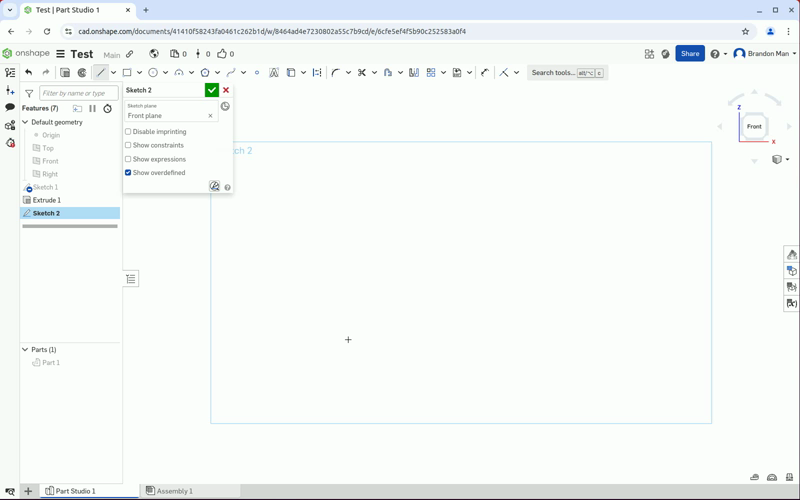
click(348, 339)
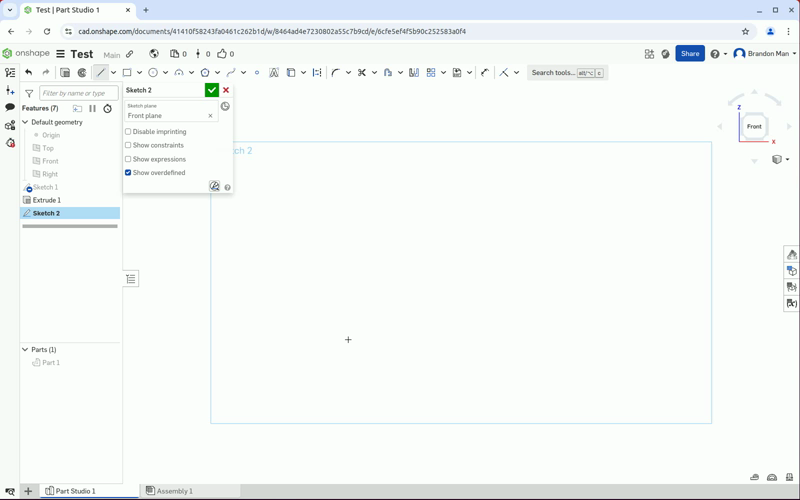
key_up(shift)
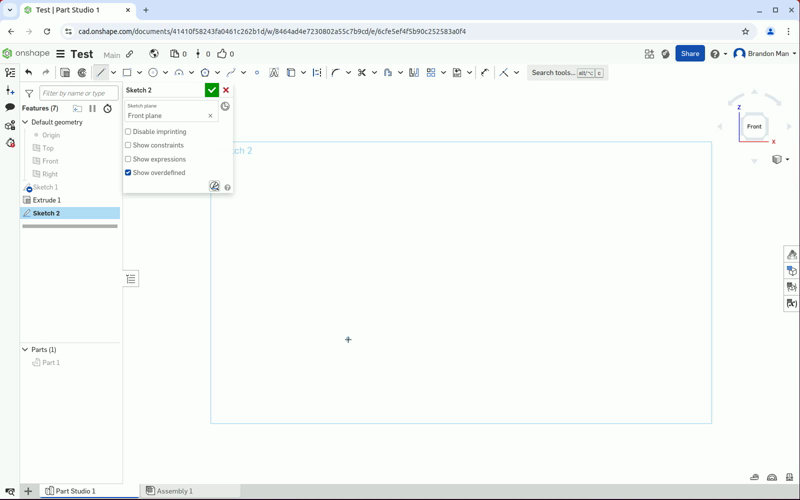
key_down(shift)
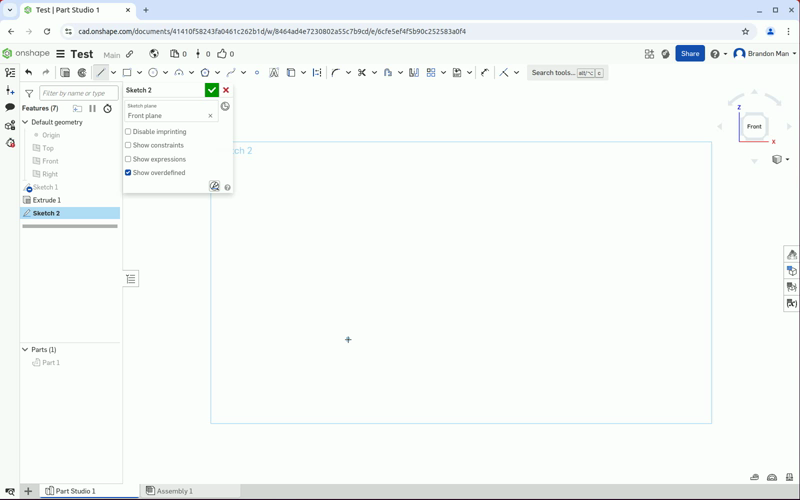
mouse_move(572, 339)
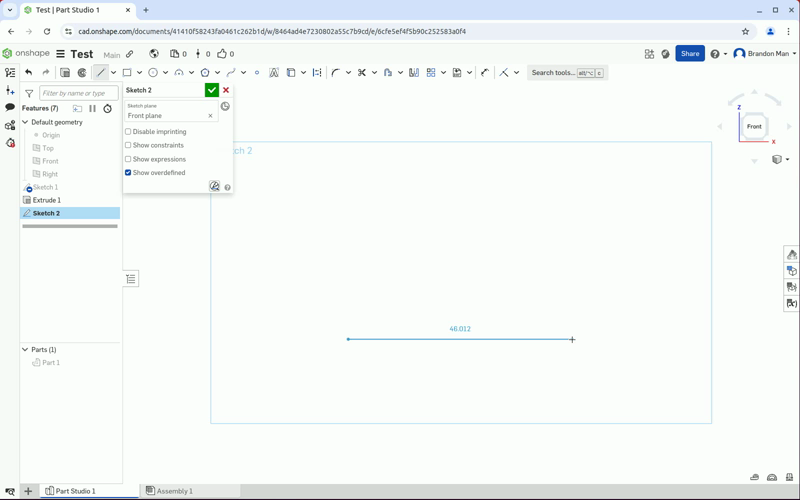
click(572, 339)
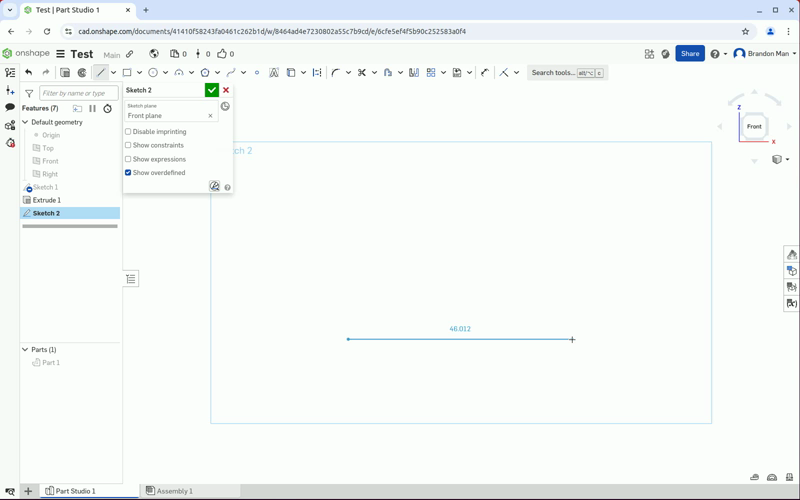
key_up(shift)
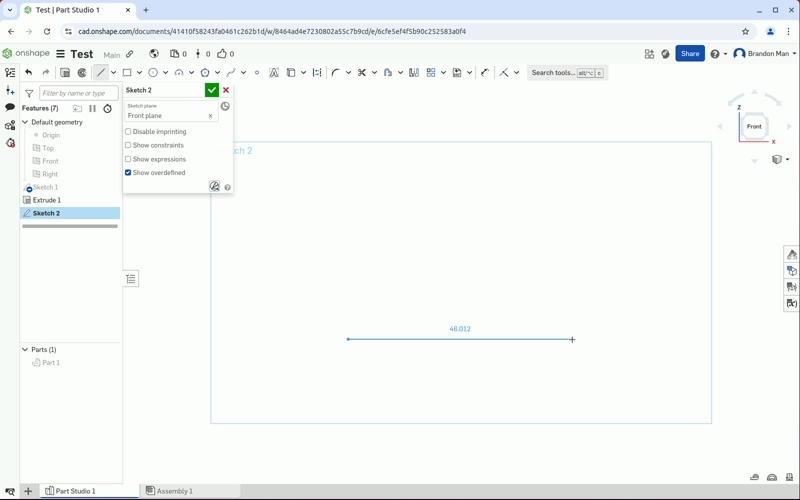
key_down(shift)
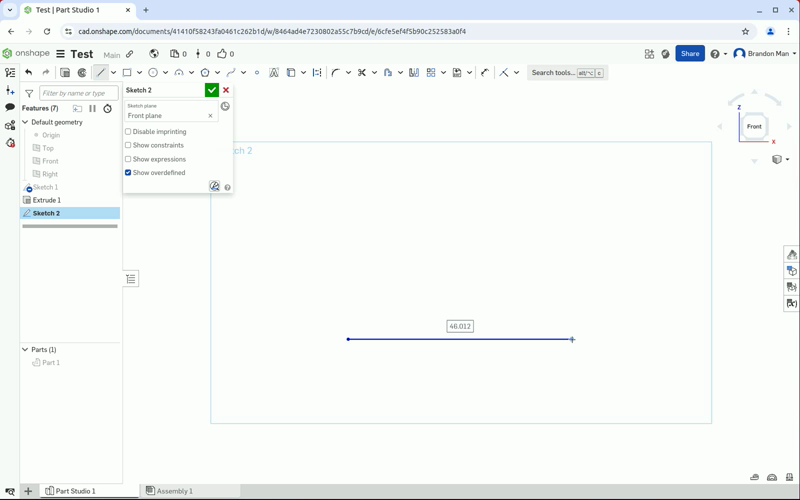
mouse_move(461, 282)
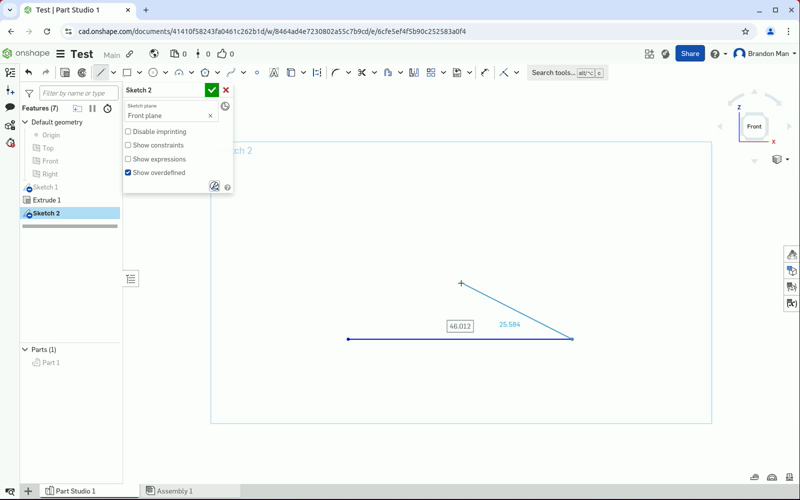
click(461, 282)
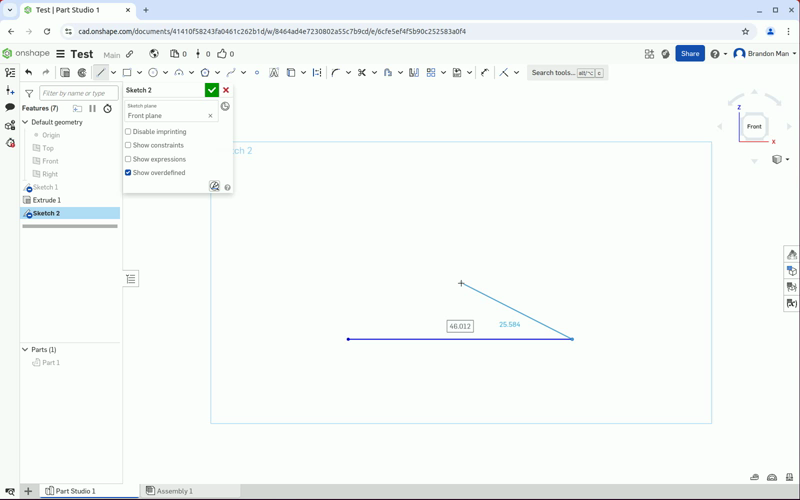
key_up(shift)
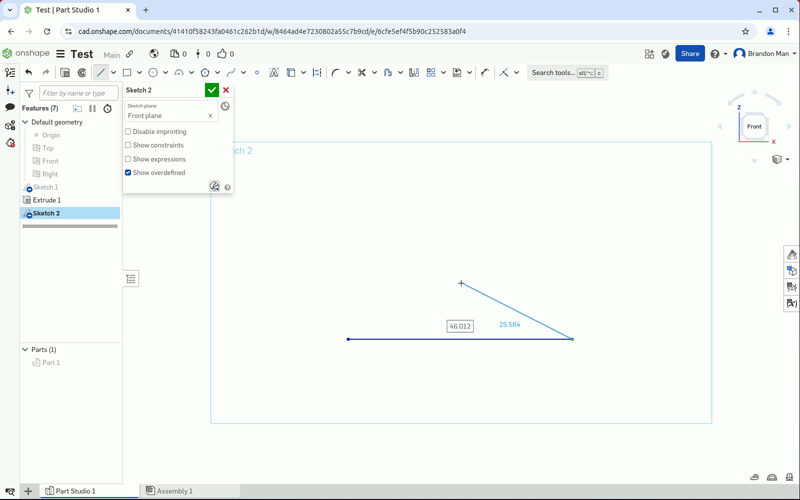
key_down(shift)
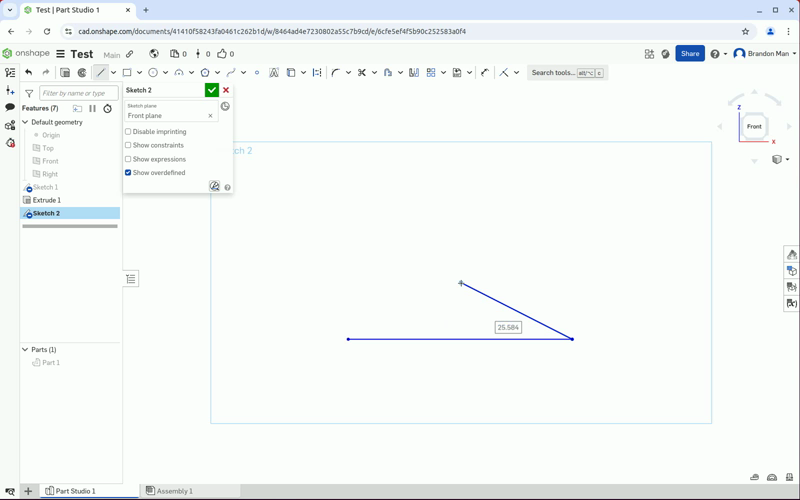
mouse_move(348, 339)
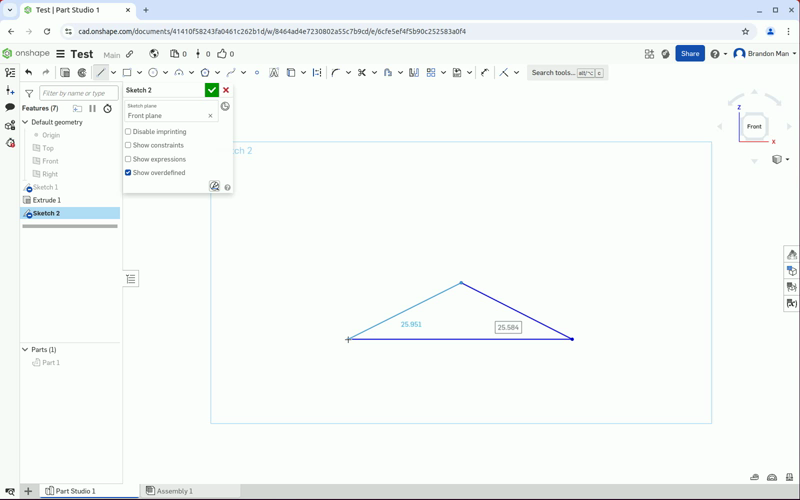
key_up(shift)
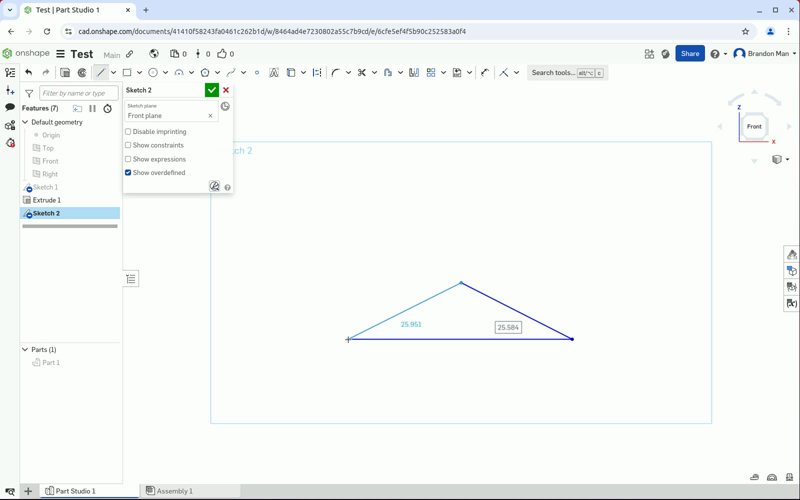
click(348, 339)
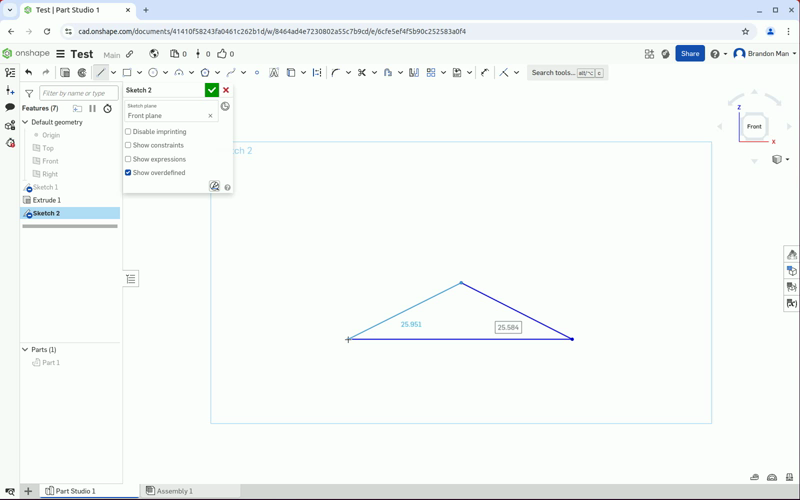
key(esc)
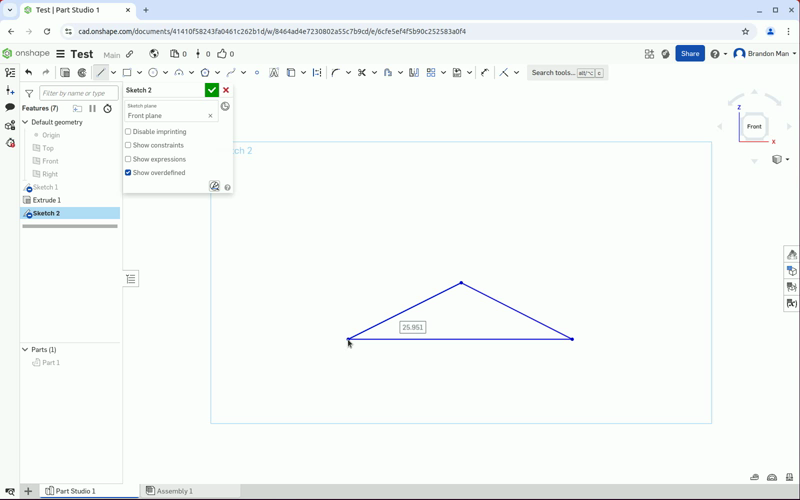
mouse_move(488, 308)
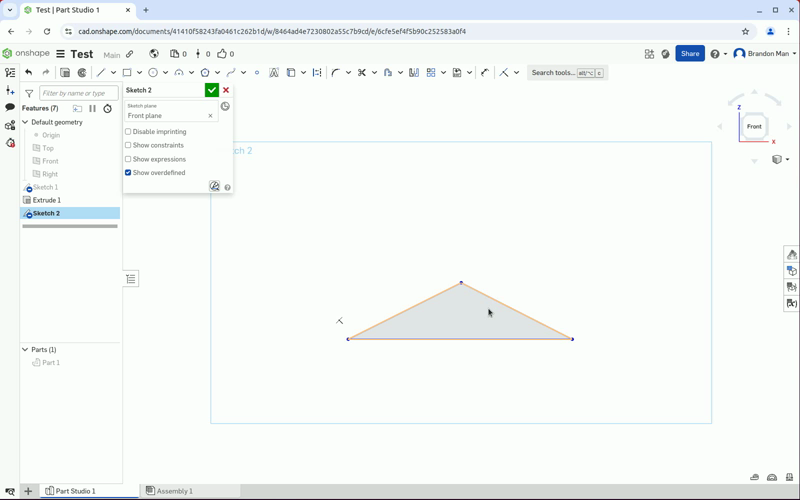
click(488, 308)
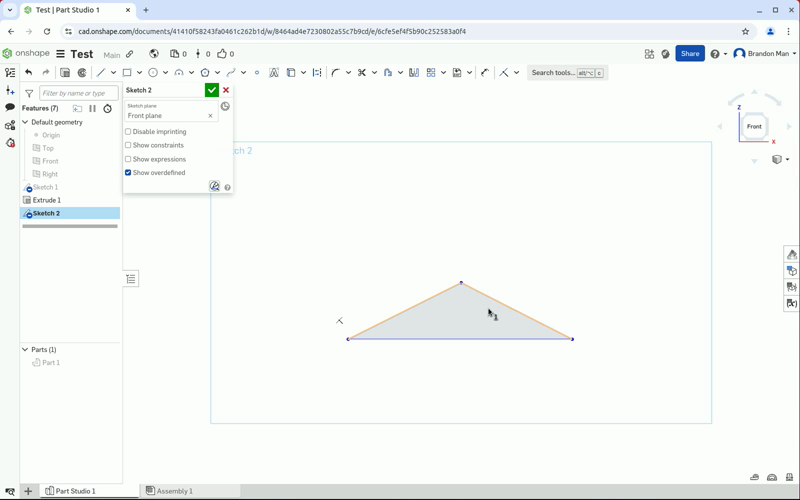
mouse_move(73, 352)
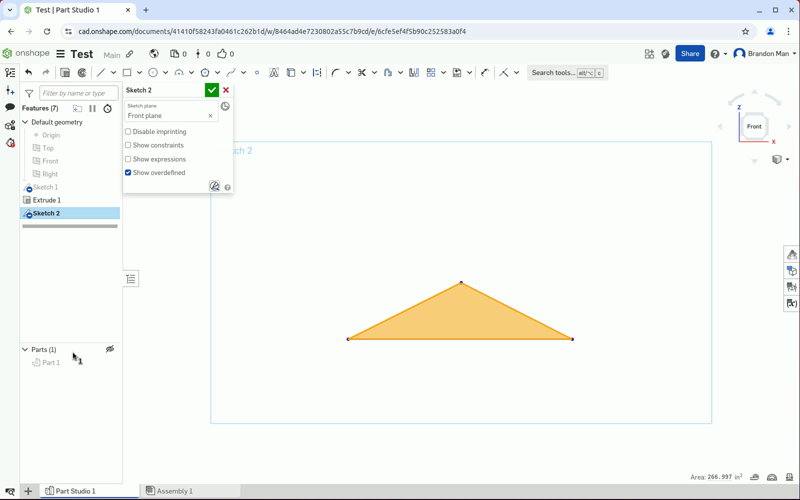
key(shift+y)
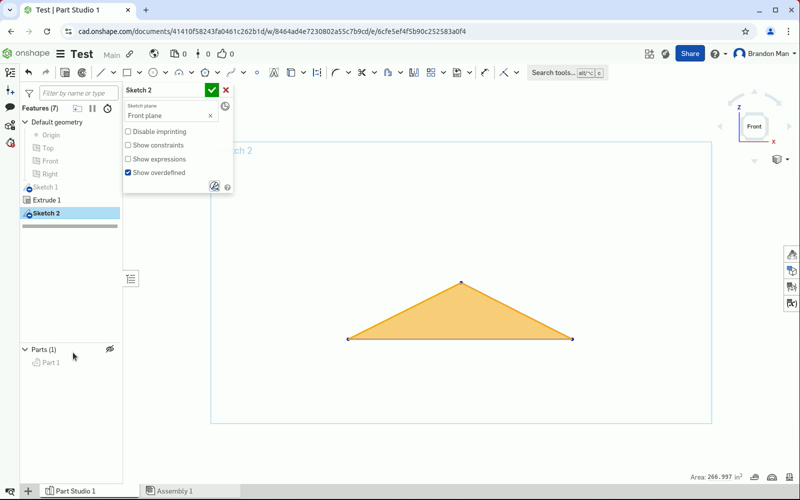
key(shift+e)
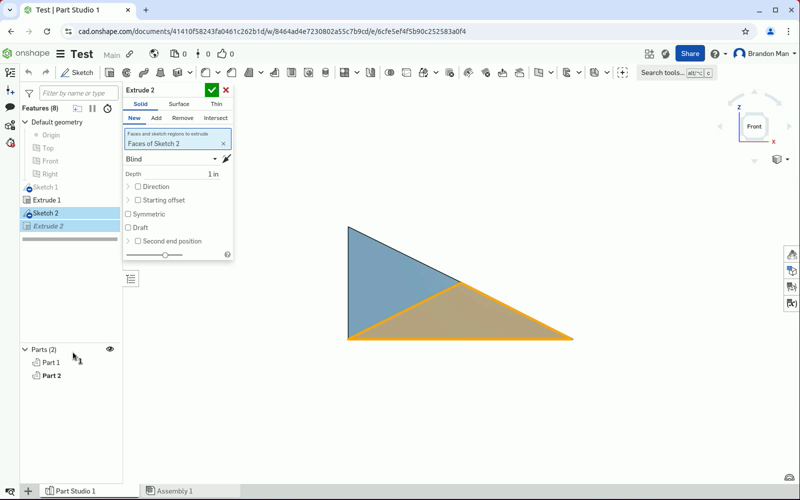
mouse_move(143, 106)
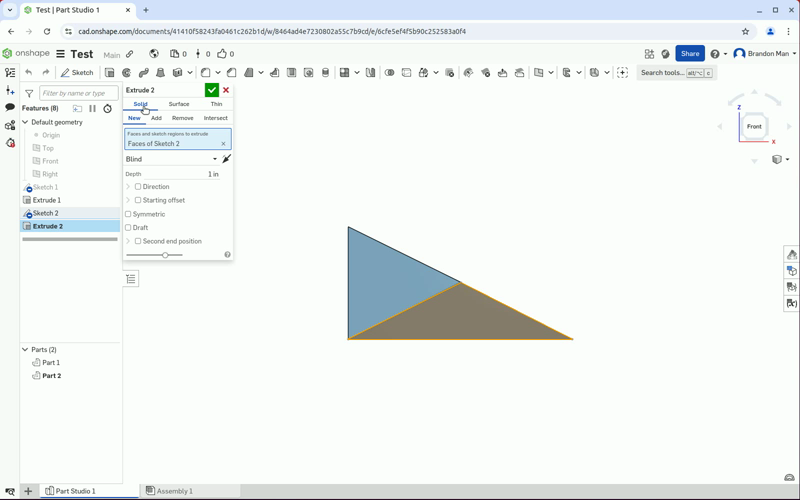
click(143, 106)
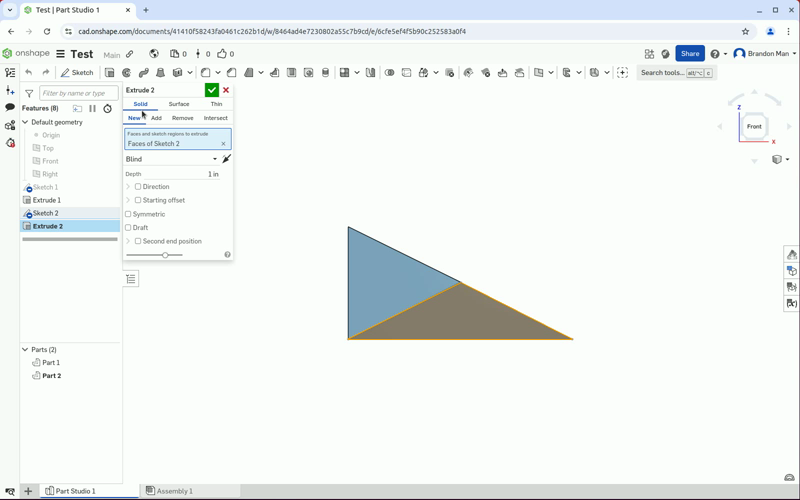
mouse_move(137, 120)
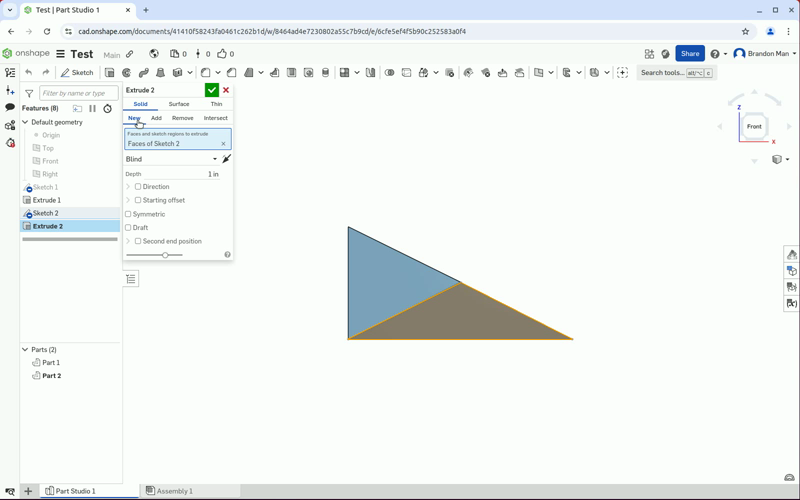
click(137, 120)
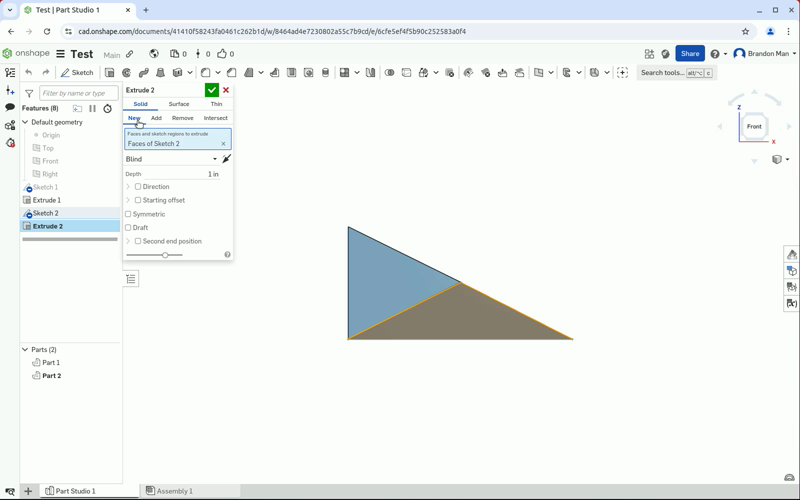
key(tab, 4)
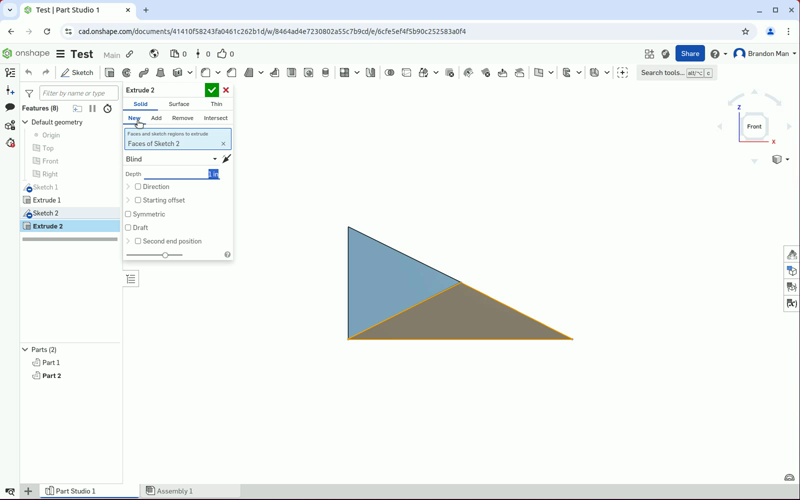
text(6.981)
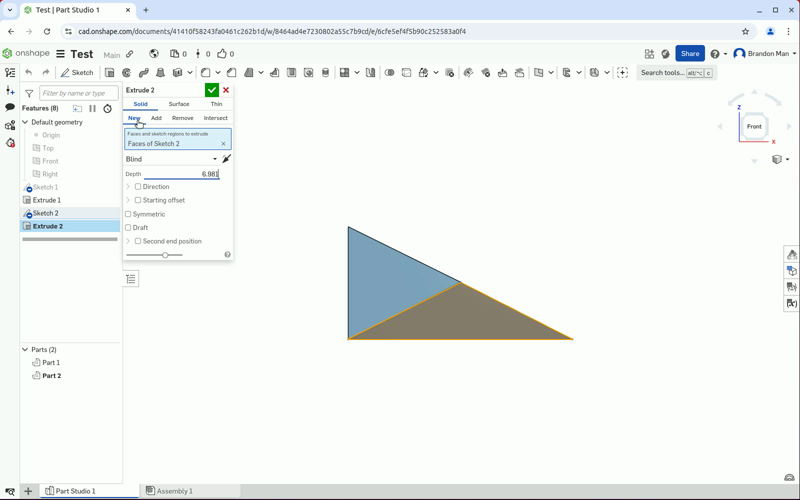
key(enter)
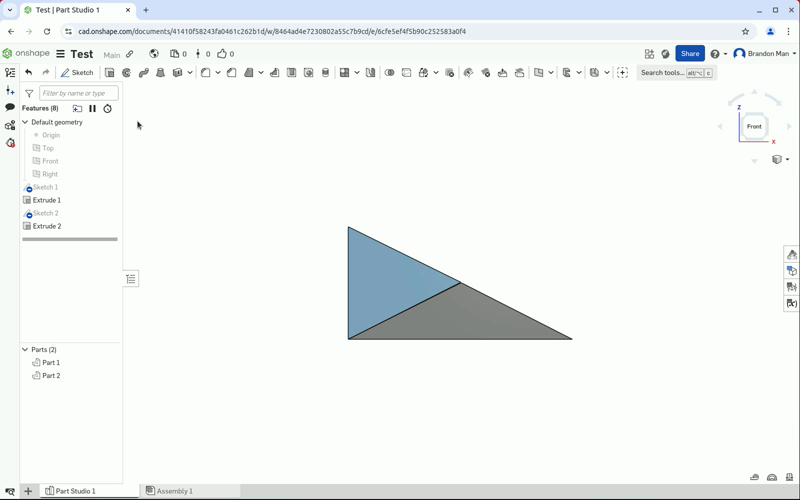
key(shift+h)
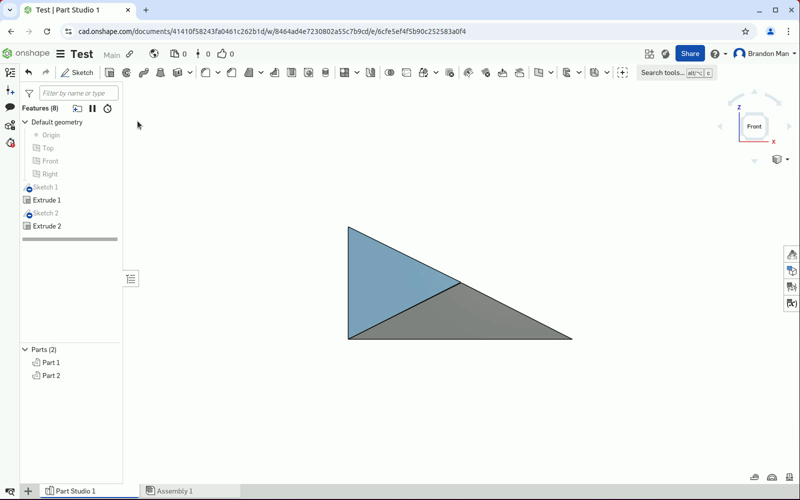
key(shift+h)
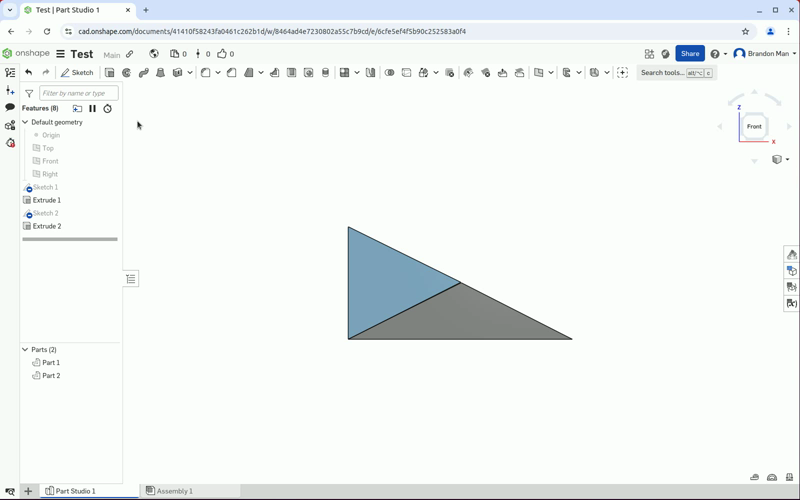
mouse_move(73, 189)
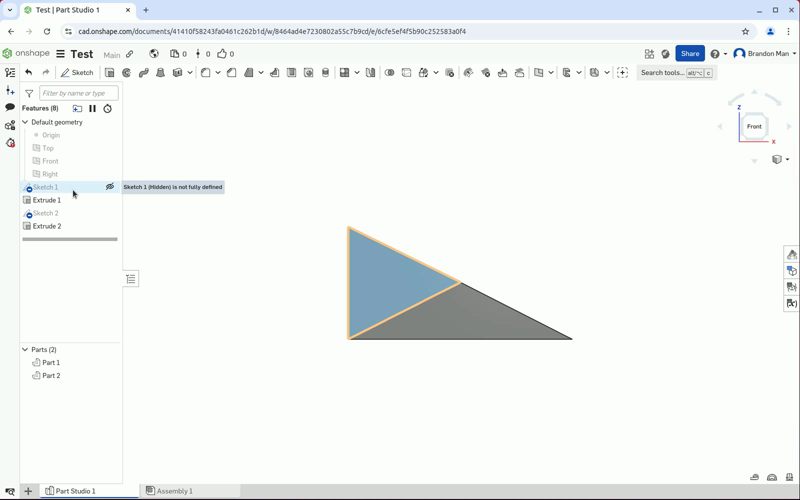
click(73, 189)
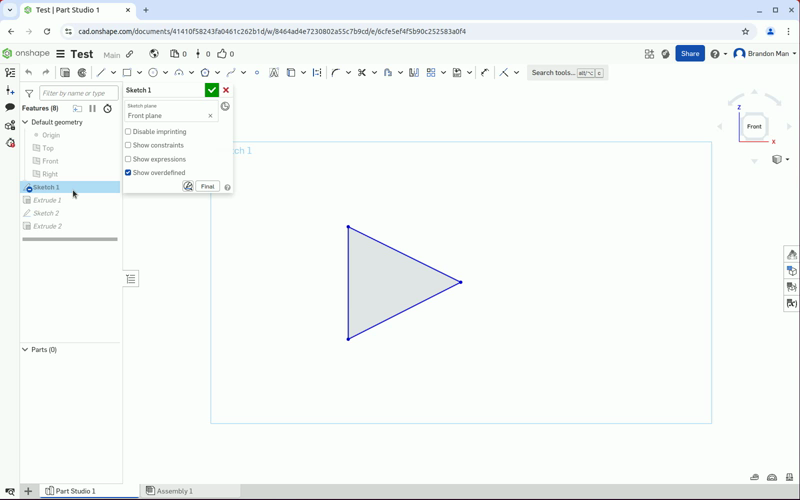
mouse_move(229, 92)
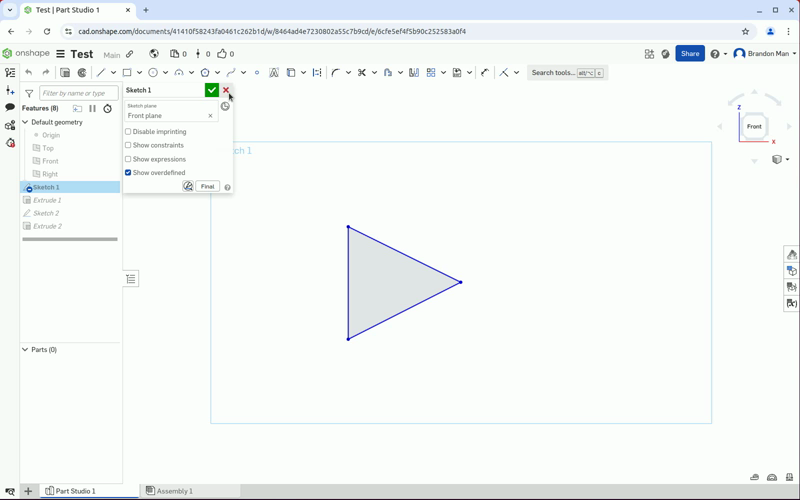
click(229, 92)
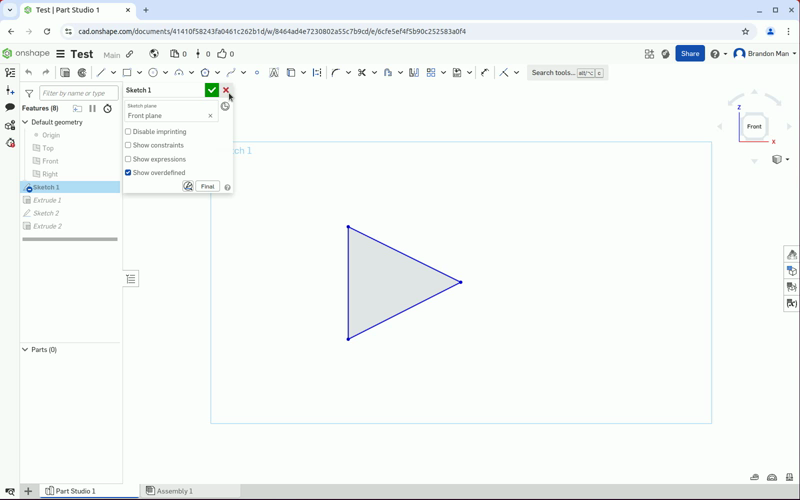
key(shift+s)
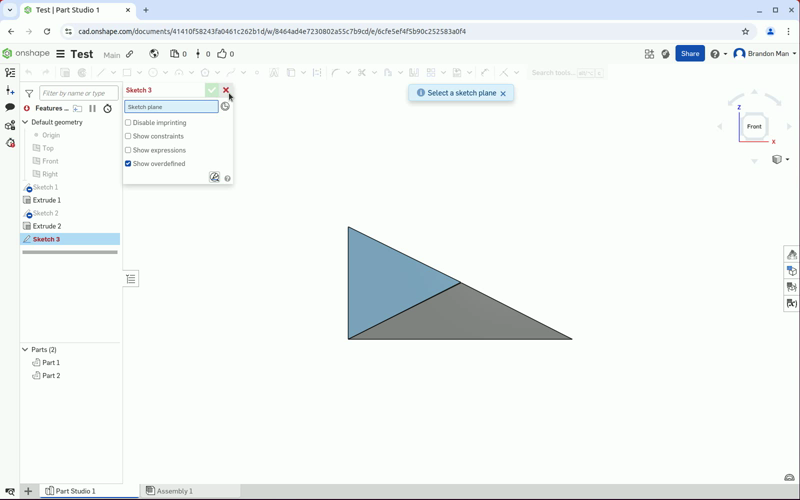
mouse_move(73, 163)
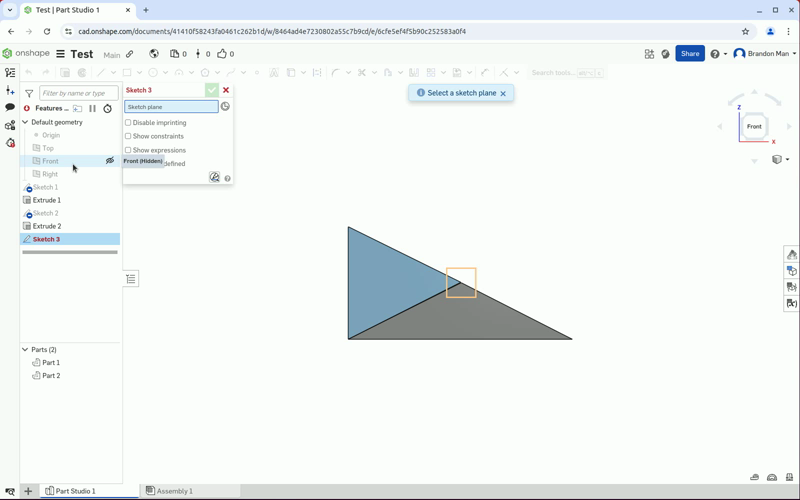
click(73, 163)
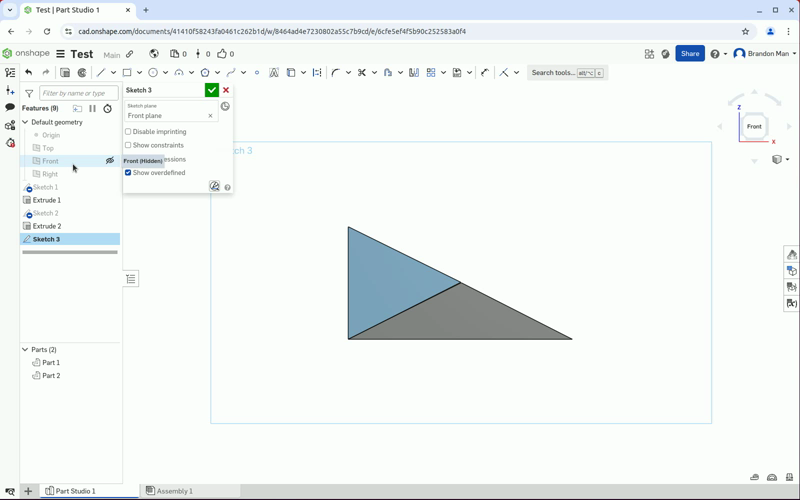
mouse_move(73, 352)
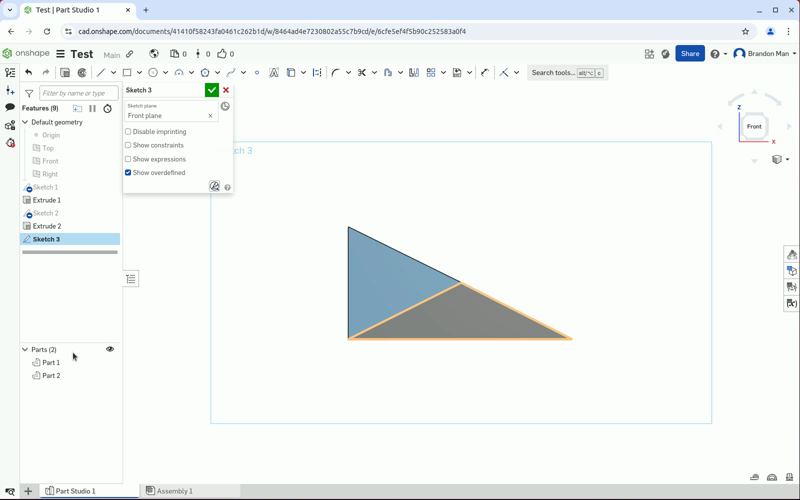
key(y)
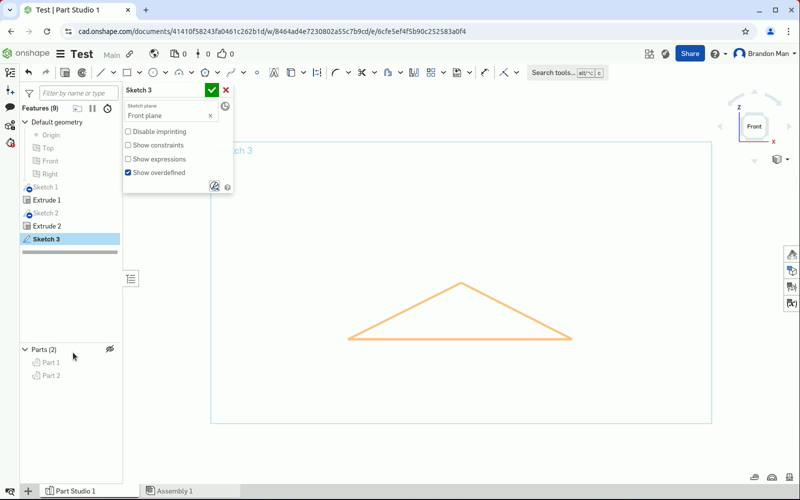
key(l)
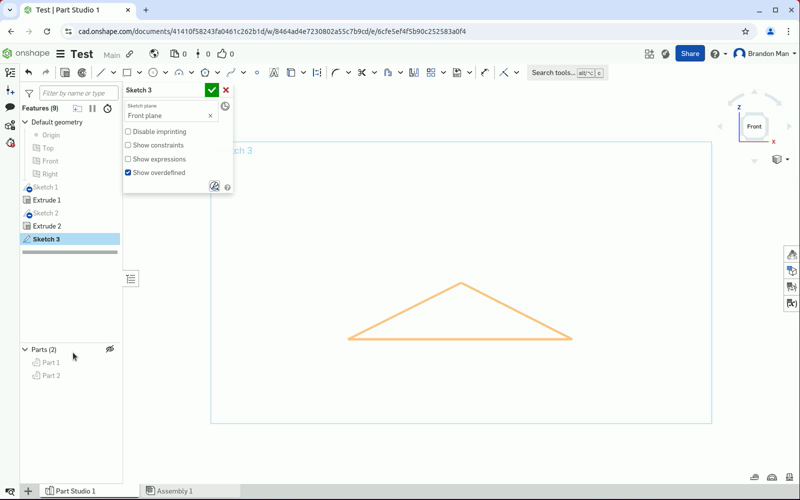
key_down(shift)
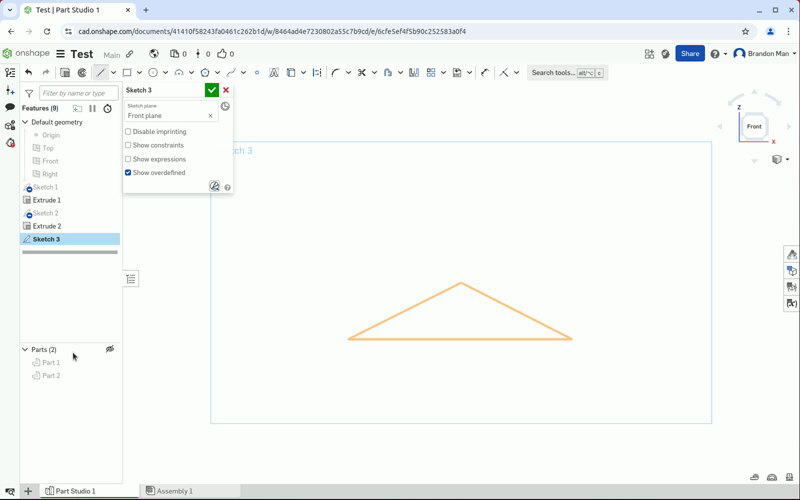
mouse_move(460, 282)
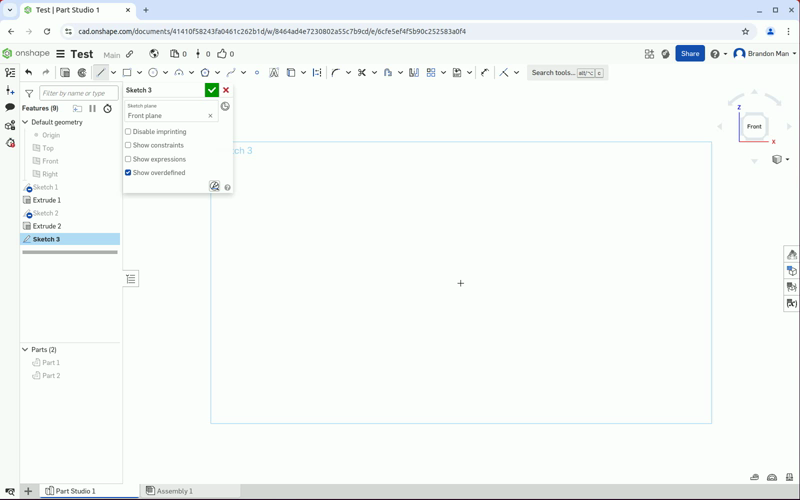
click(460, 282)
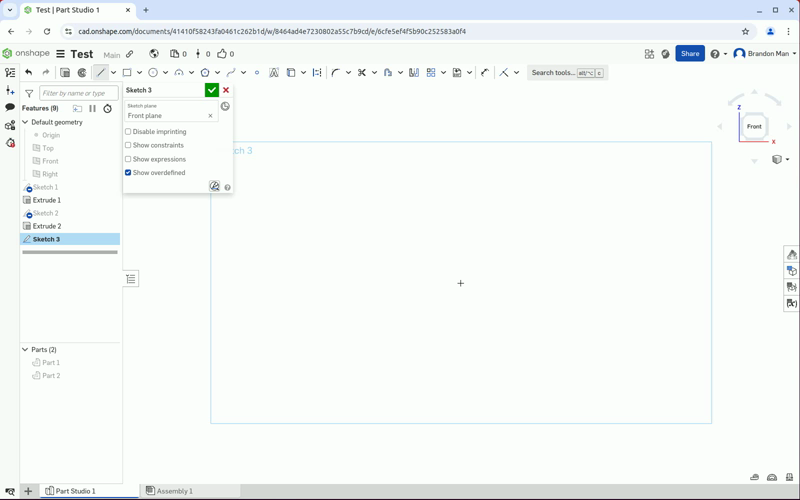
key_up(shift)
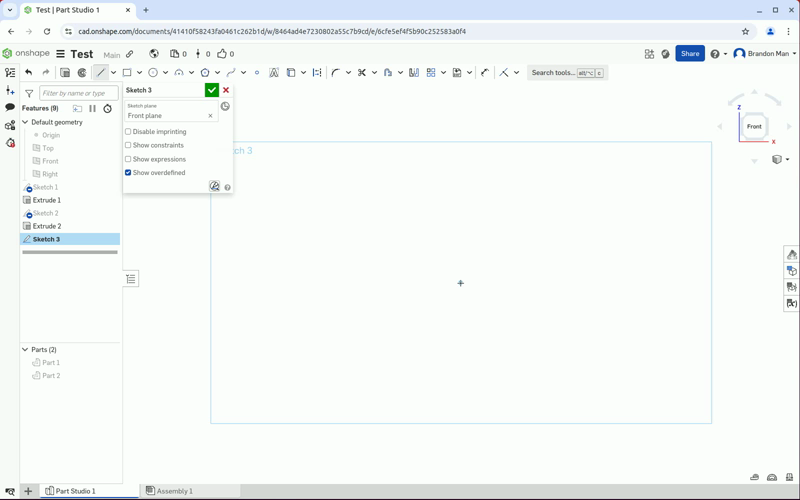
key_down(shift)
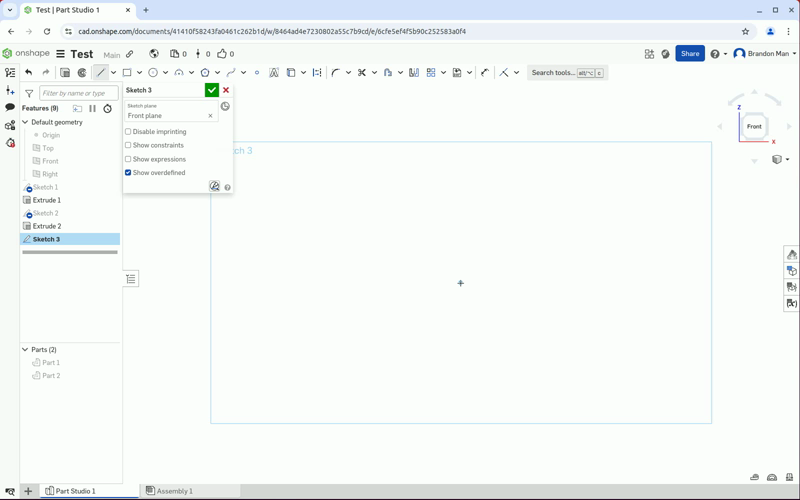
mouse_move(573, 339)
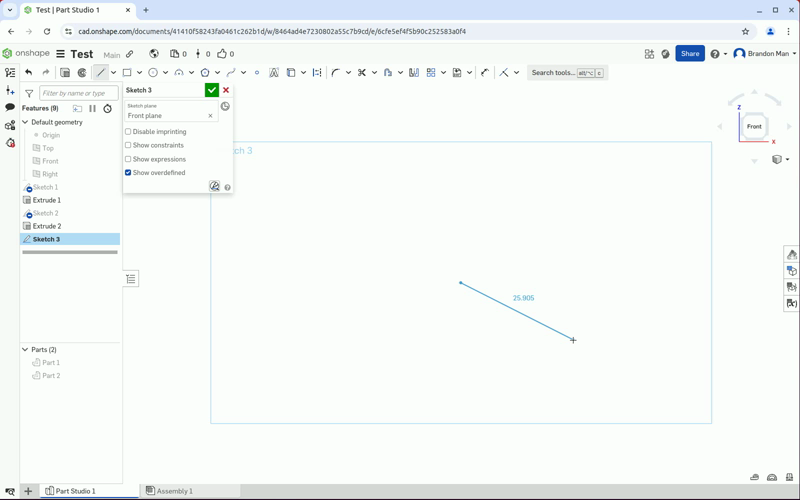
click(573, 339)
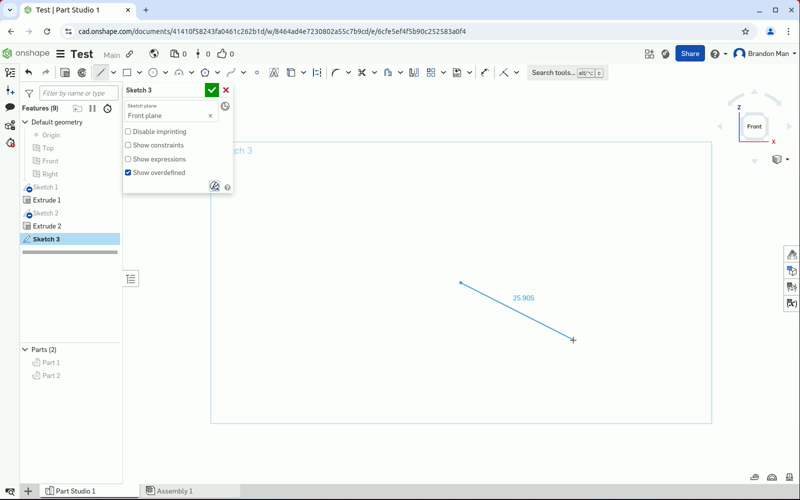
key_up(shift)
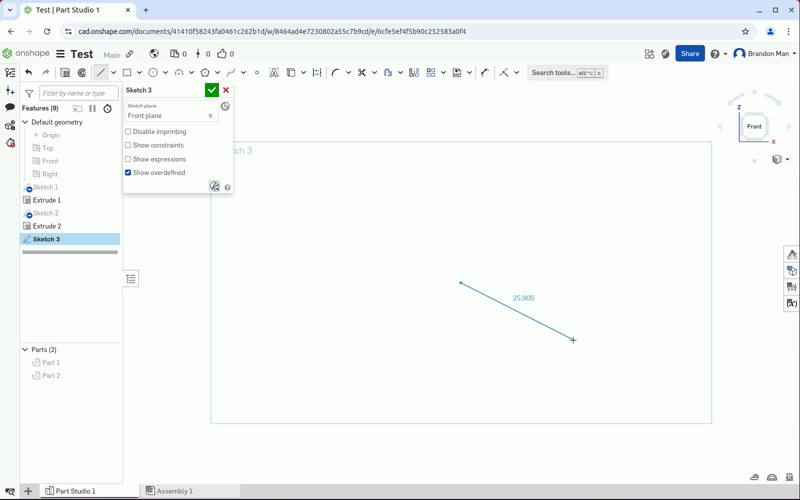
key_down(shift)
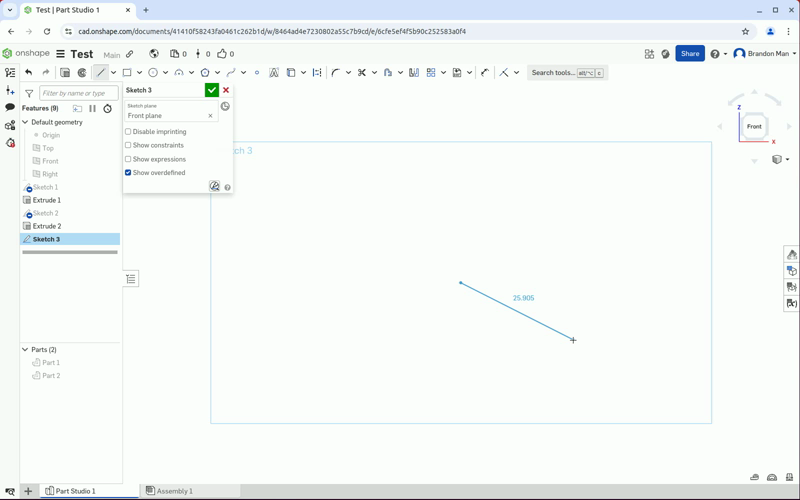
mouse_move(573, 226)
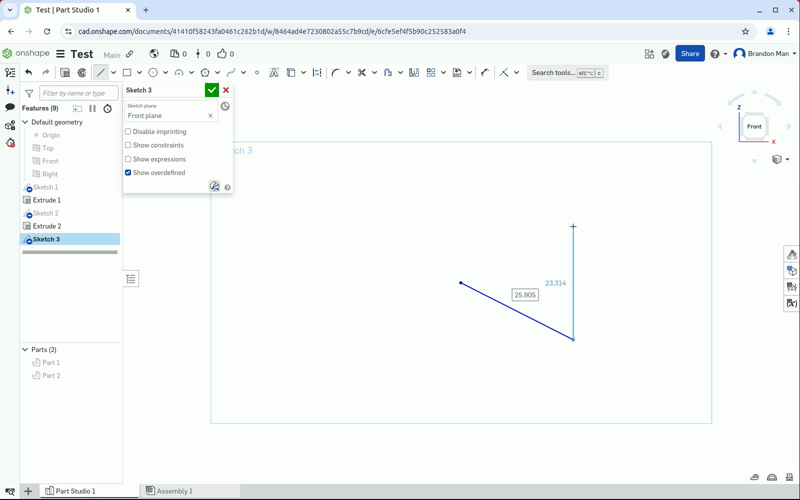
click(573, 226)
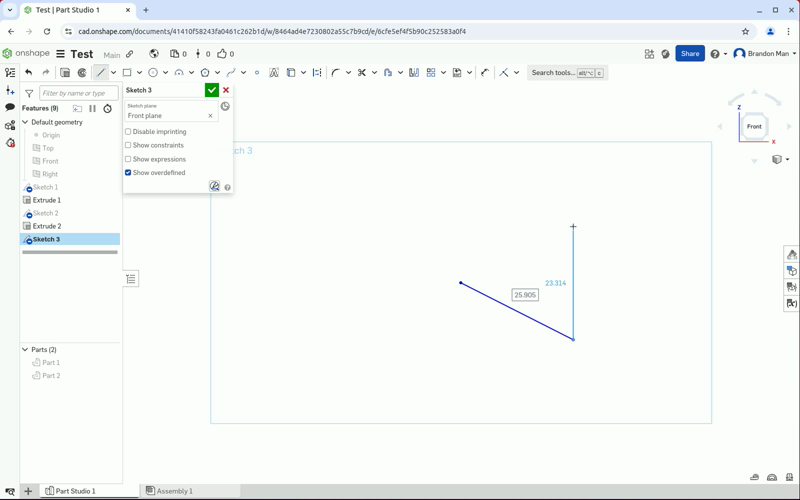
key_up(shift)
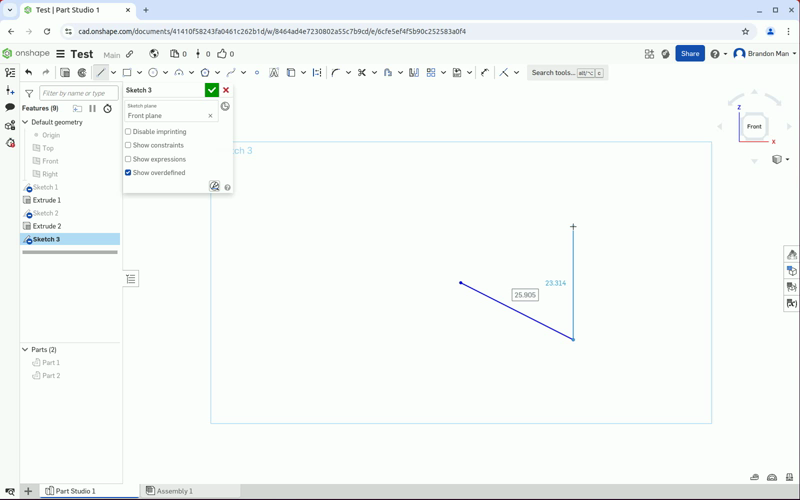
key_down(shift)
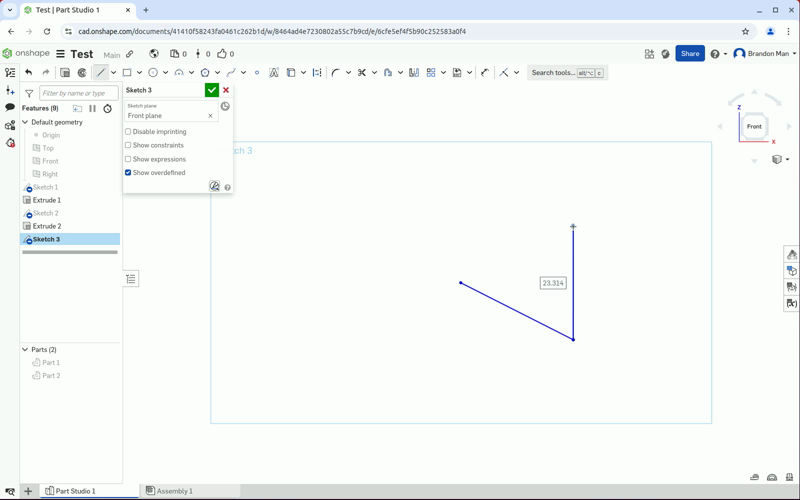
mouse_move(460, 282)
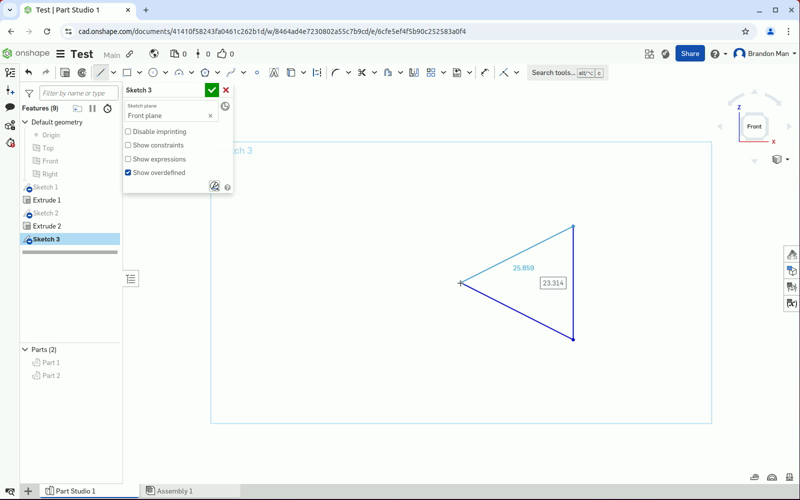
key_up(shift)
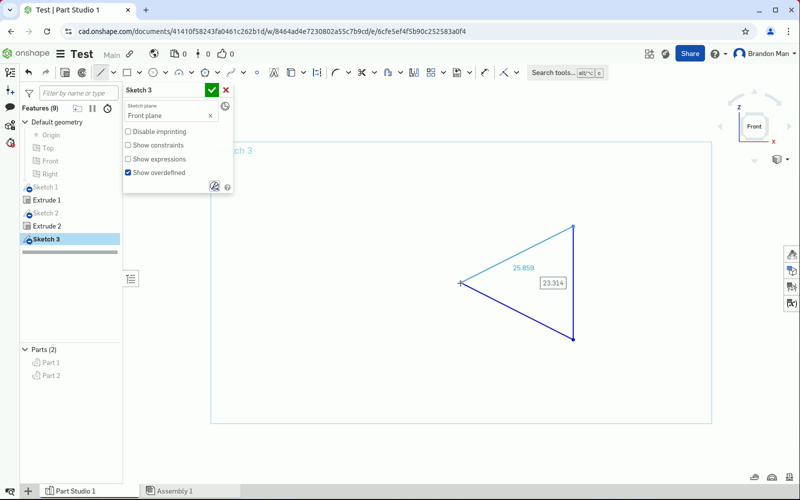
click(460, 282)
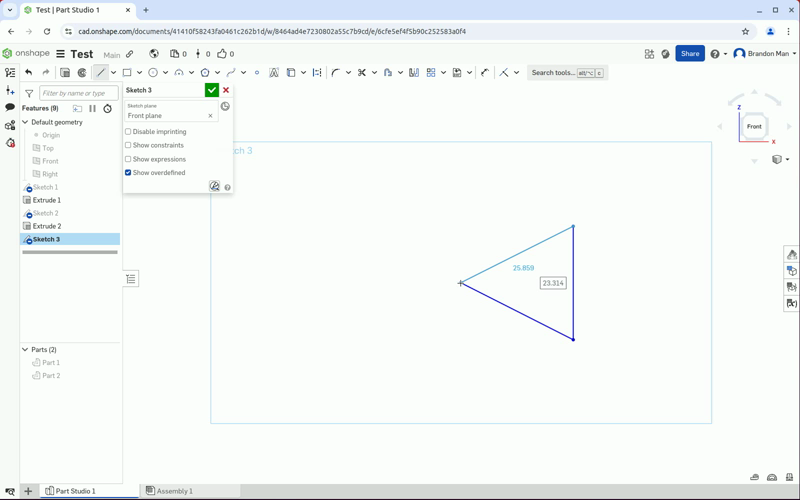
key(esc)
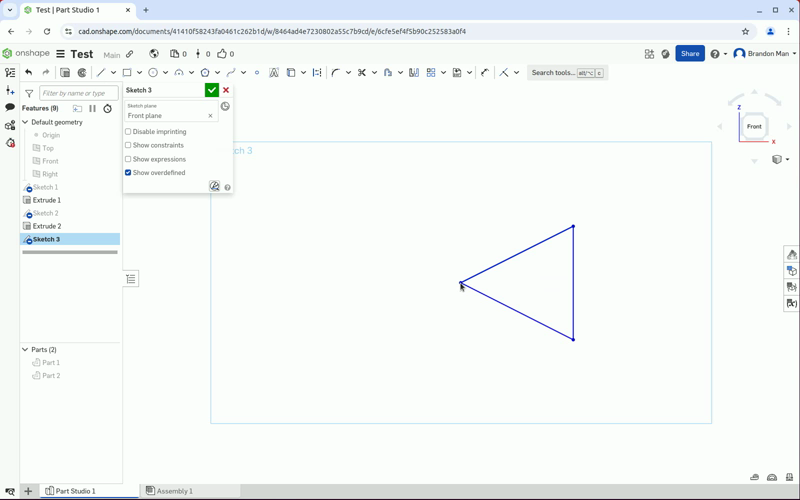
mouse_move(555, 273)
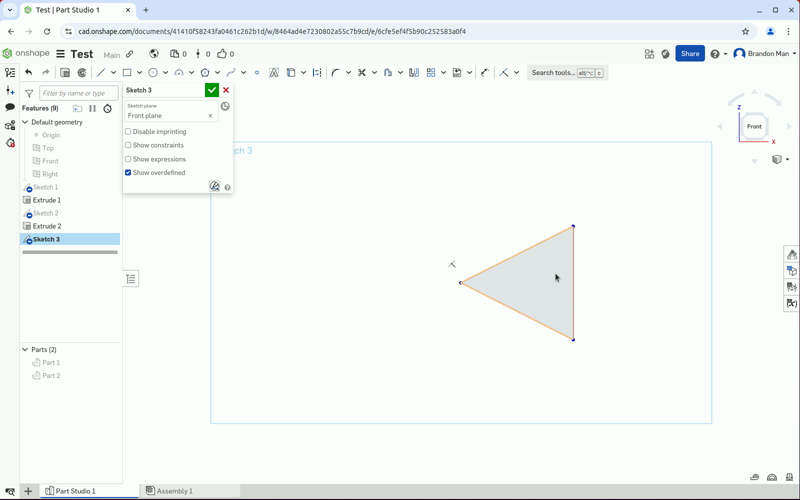
click(555, 273)
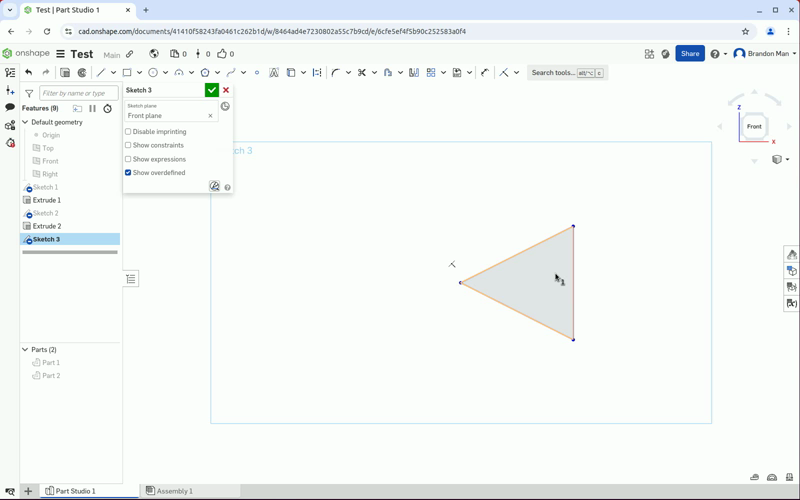
mouse_move(73, 352)
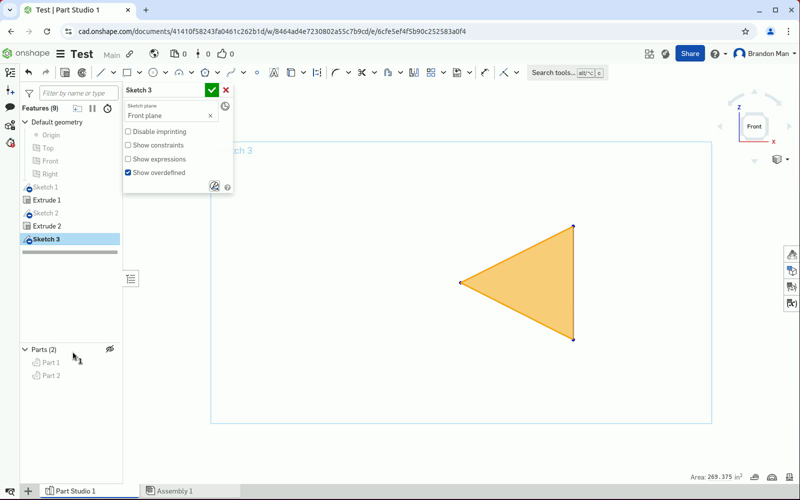
key(shift+y)
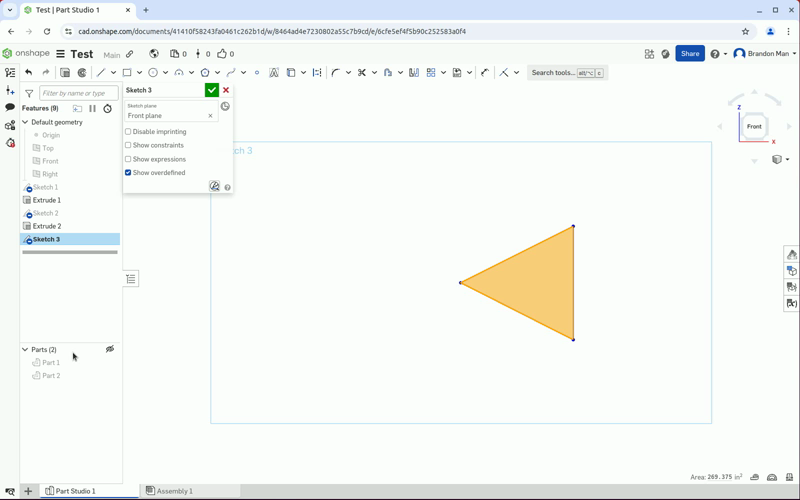
key(shift+e)
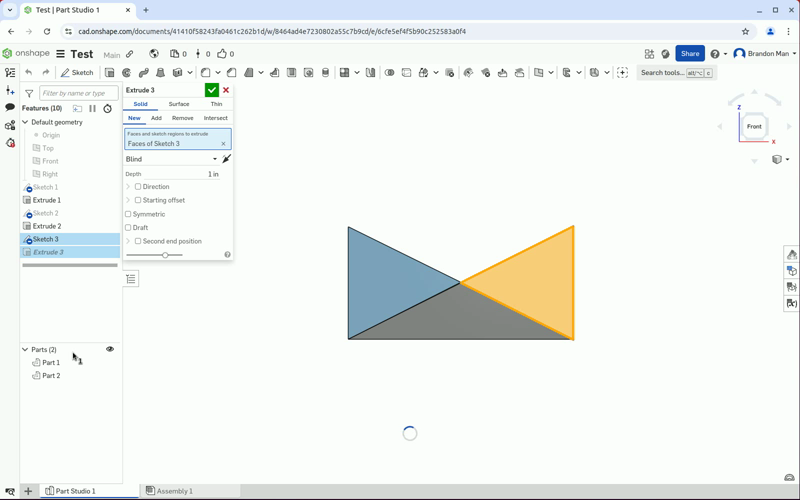
mouse_move(143, 106)
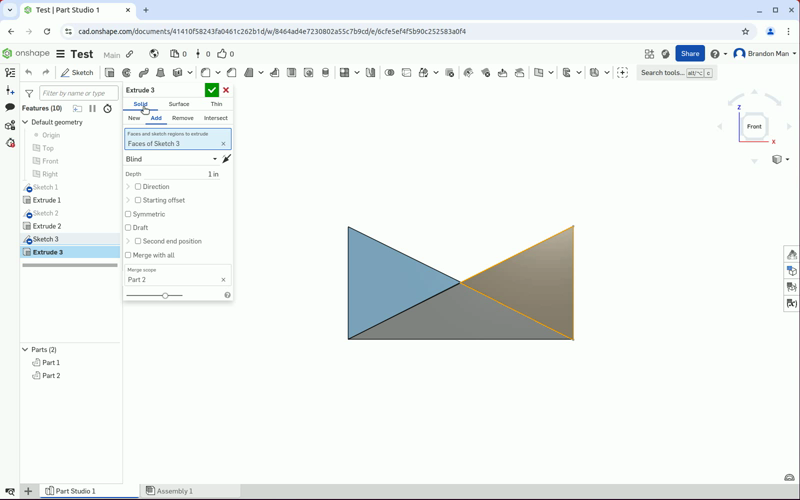
click(143, 106)
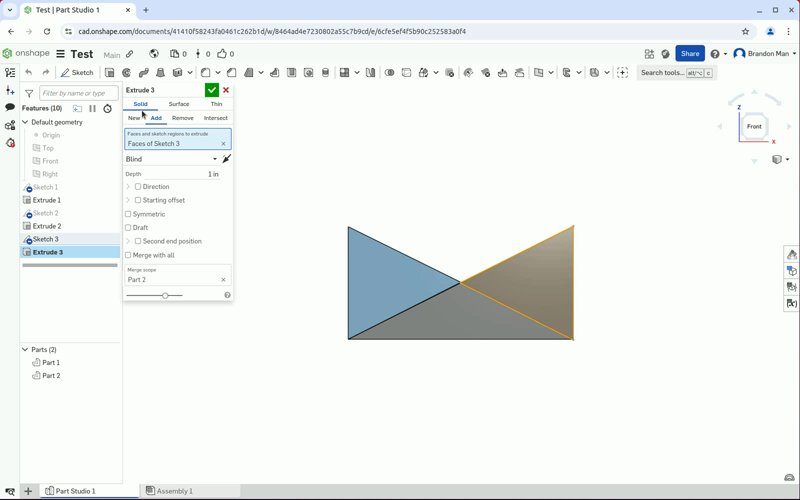
mouse_move(137, 120)
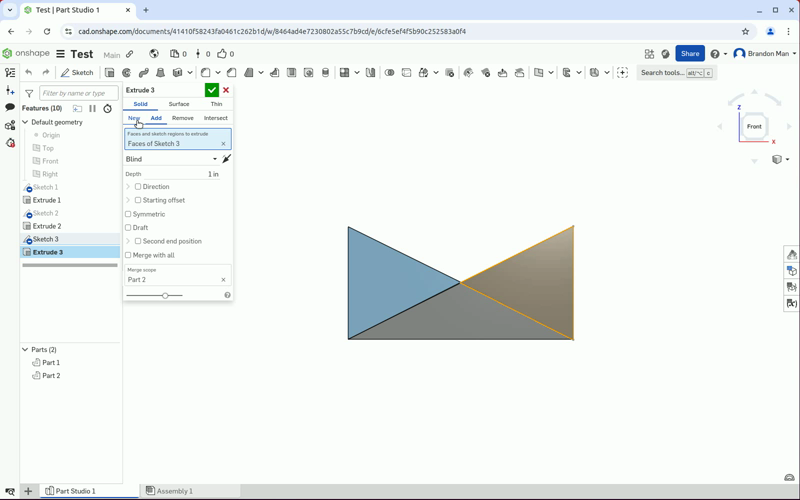
click(137, 120)
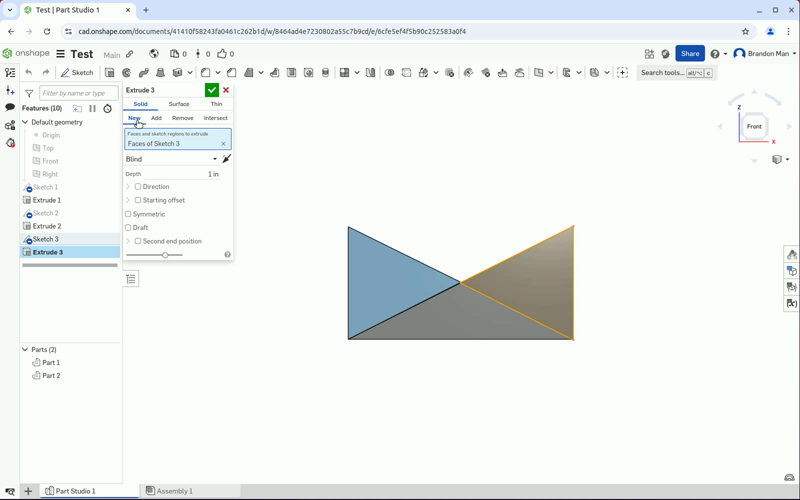
key(tab, 4)
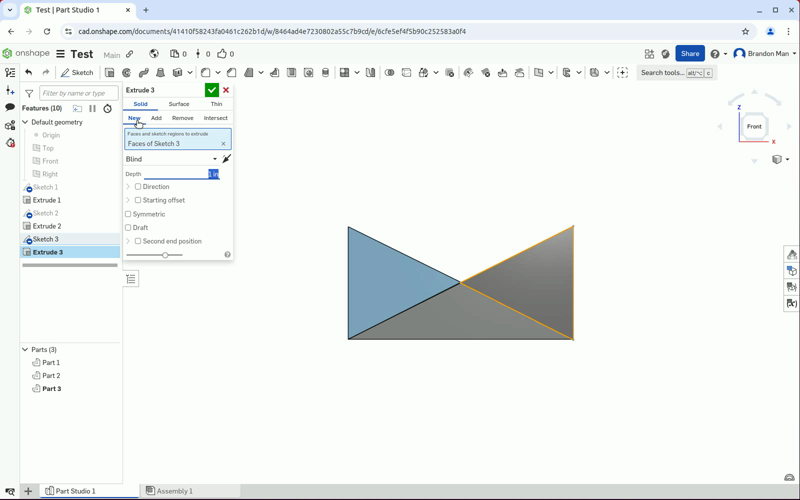
text(-6.981)
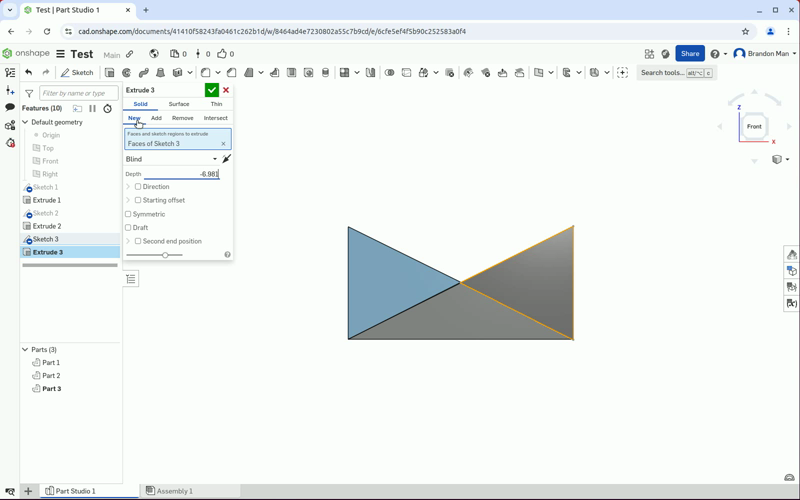
key(enter)
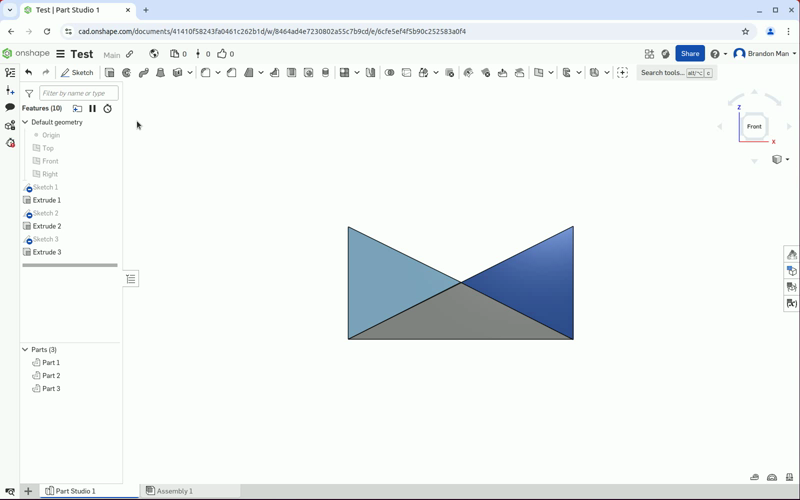
key(shift+h)
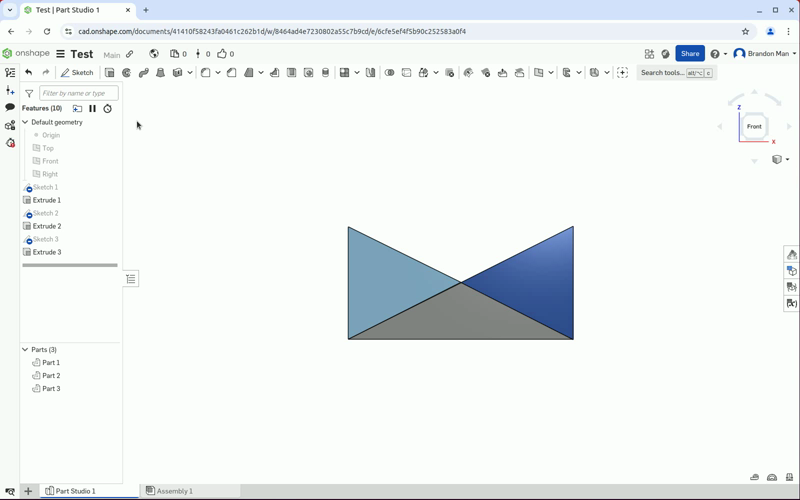
key(shift+h)
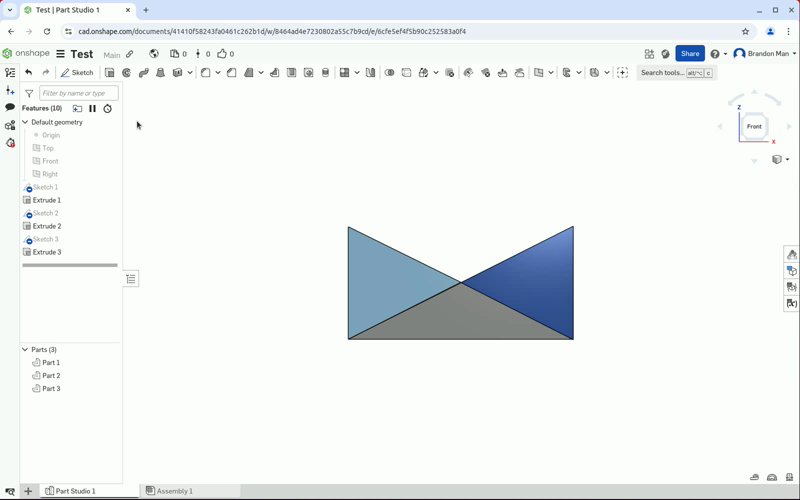
mouse_move(73, 189)
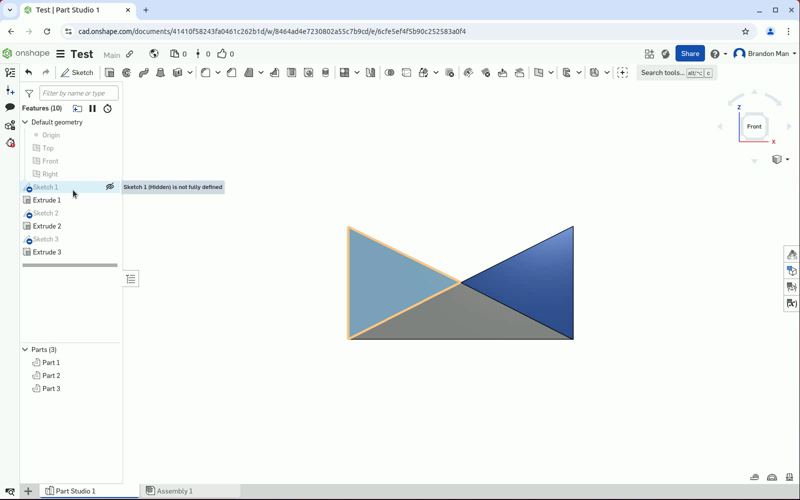
click(73, 189)
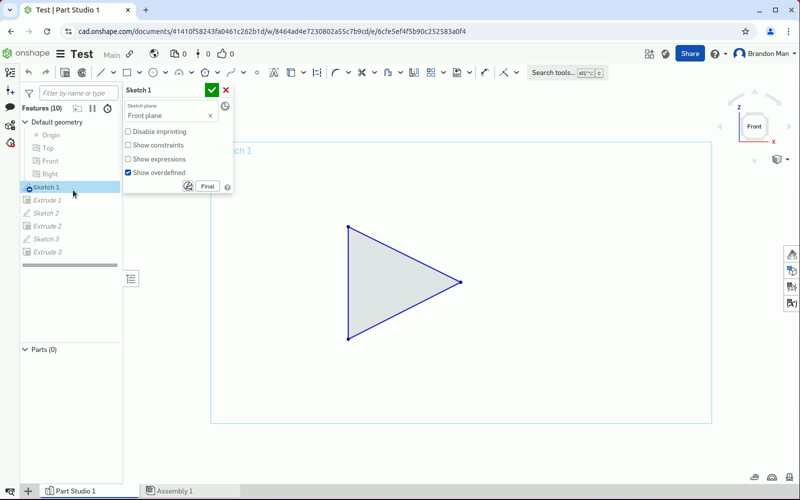
mouse_move(229, 92)
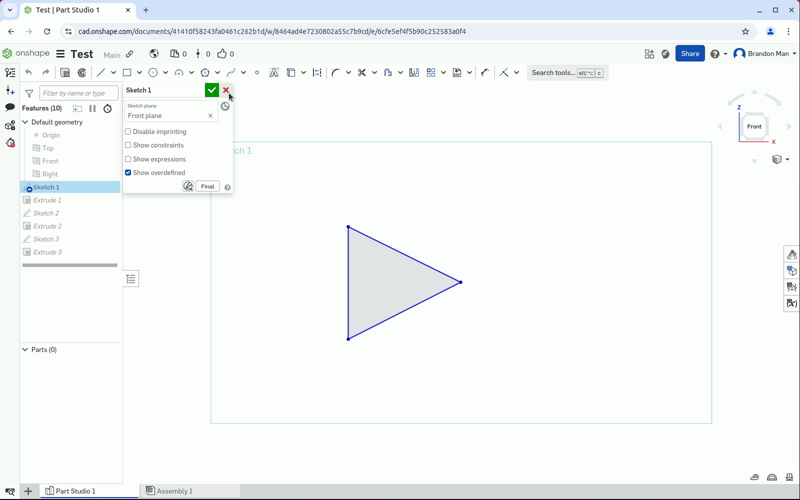
click(229, 92)
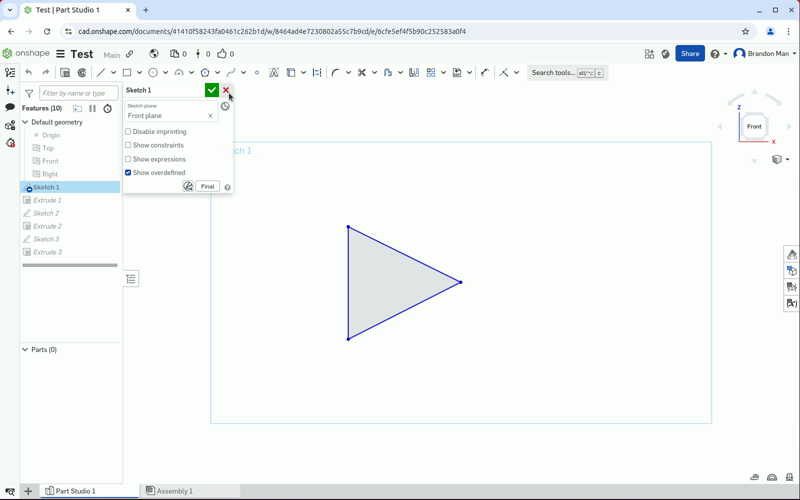
key(shift+s)
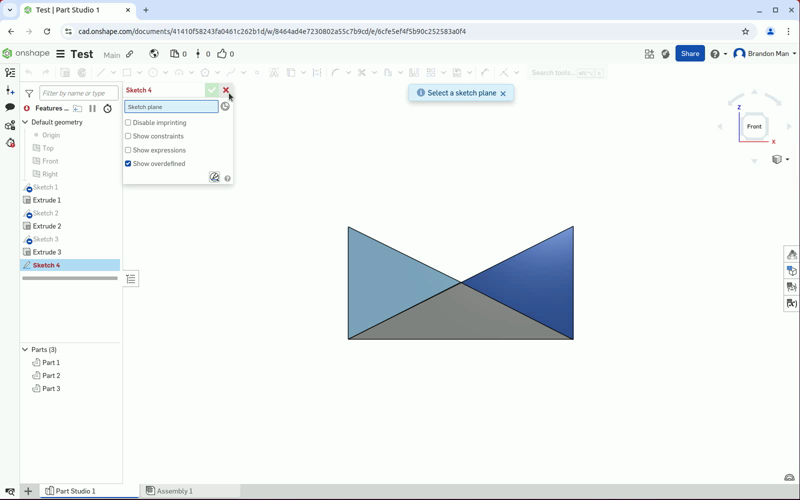
mouse_move(73, 163)
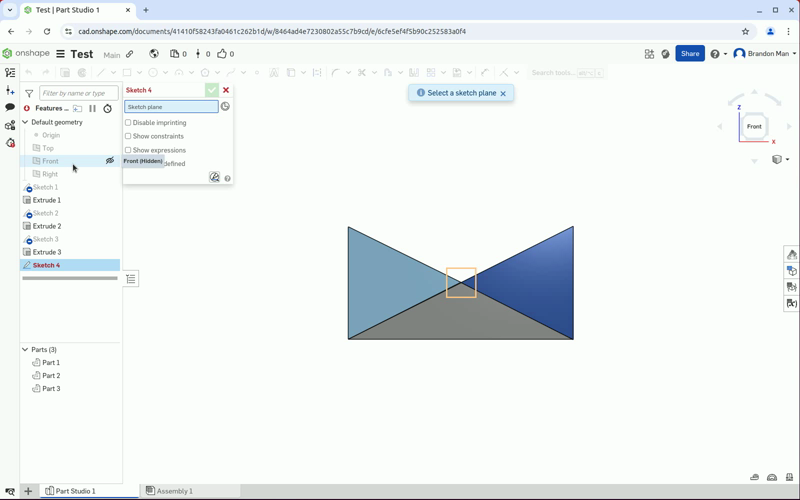
click(73, 163)
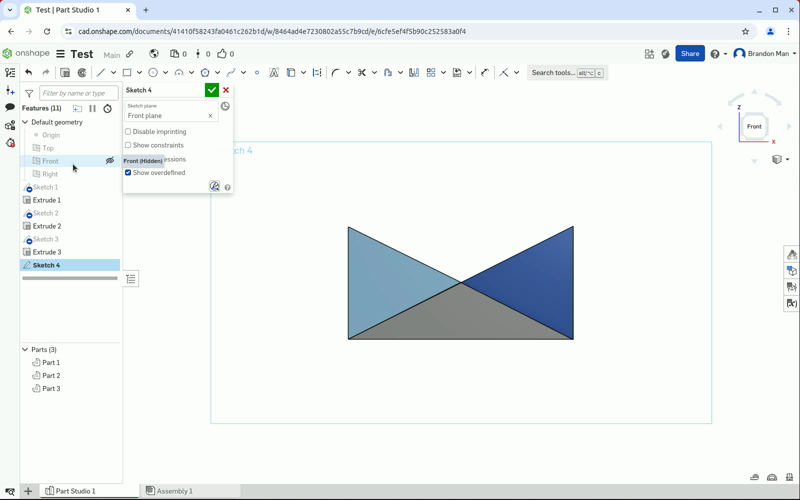
mouse_move(73, 352)
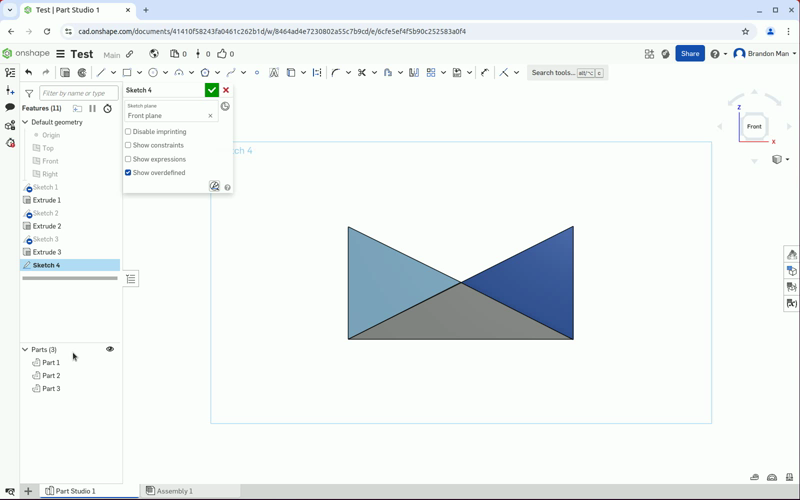
key(y)
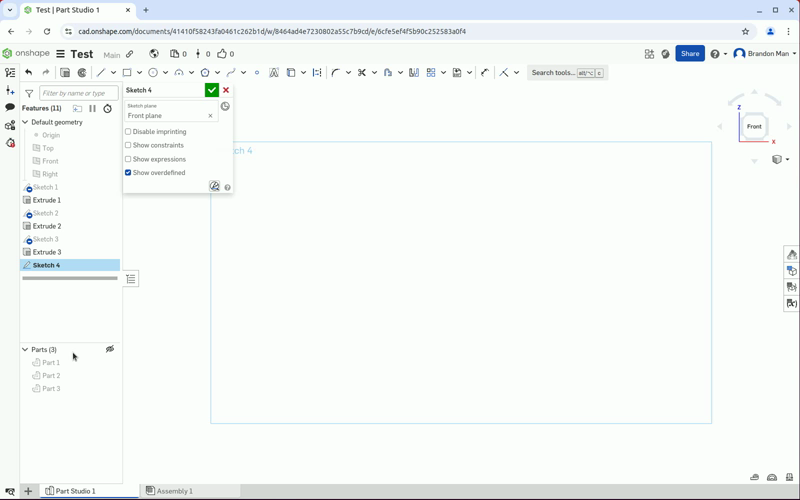
key(l)
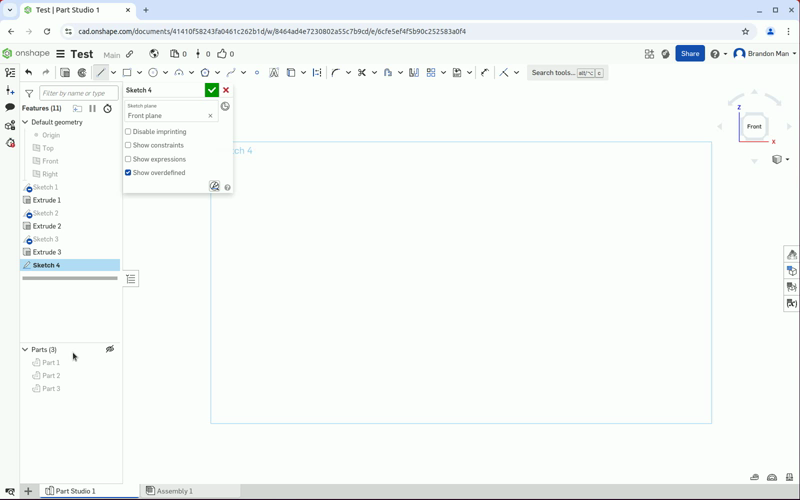
key_down(shift)
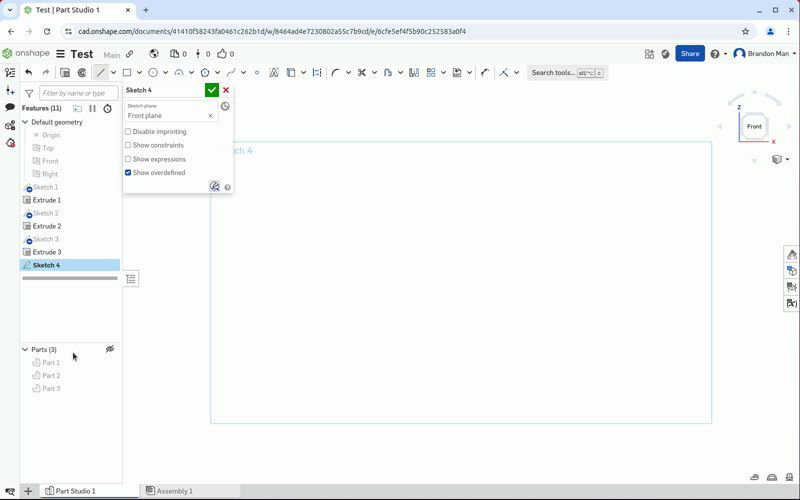
mouse_move(348, 339)
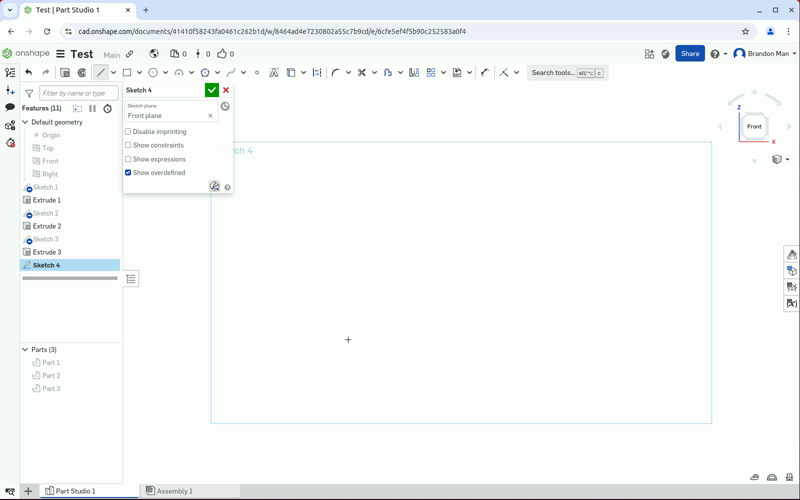
click(348, 339)
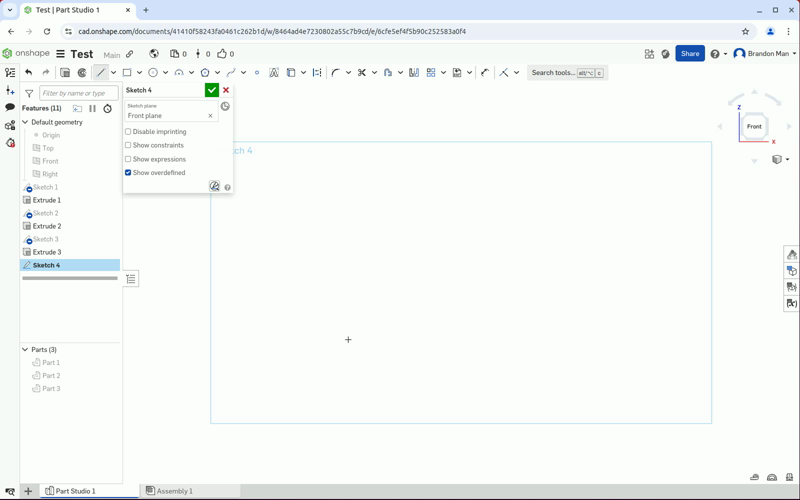
key_up(shift)
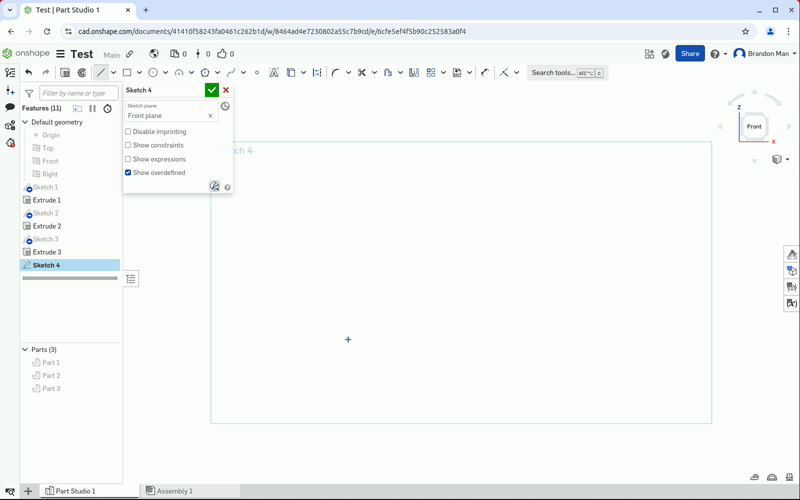
key_down(shift)
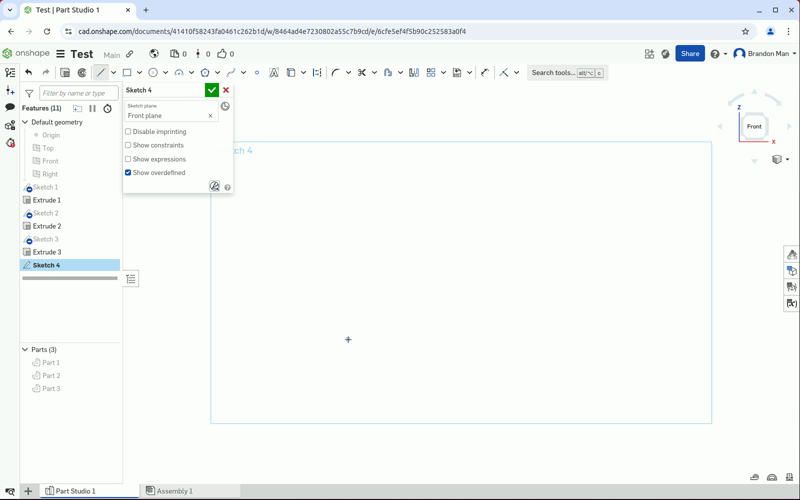
mouse_move(572, 339)
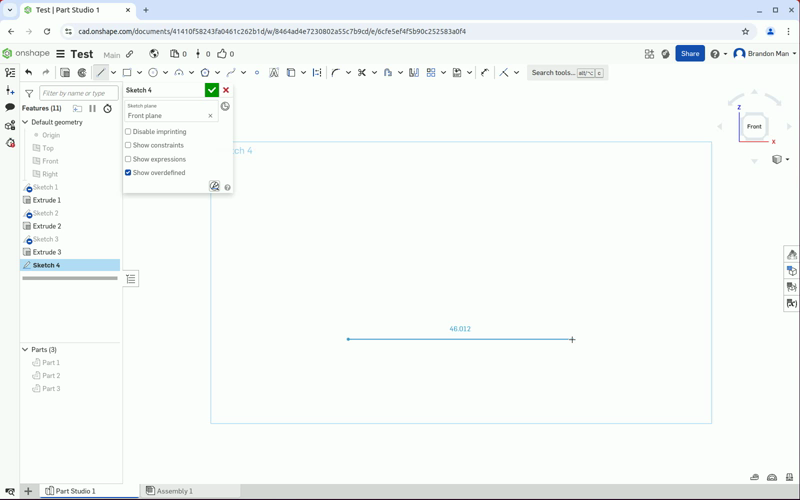
click(572, 339)
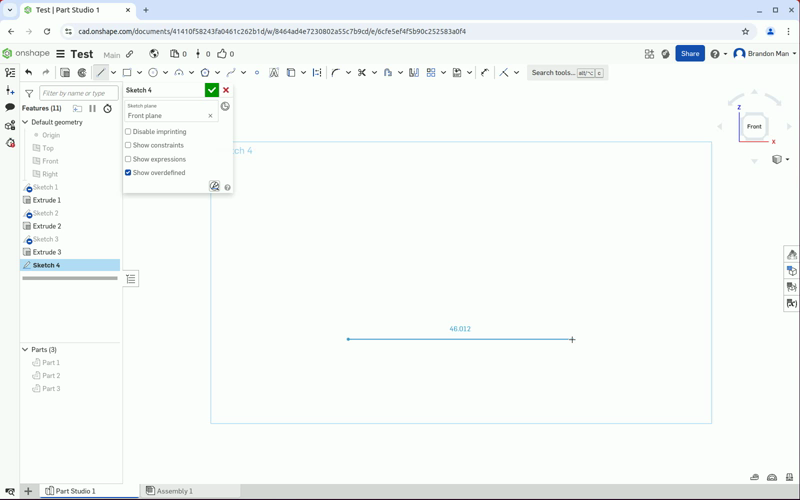
key_up(shift)
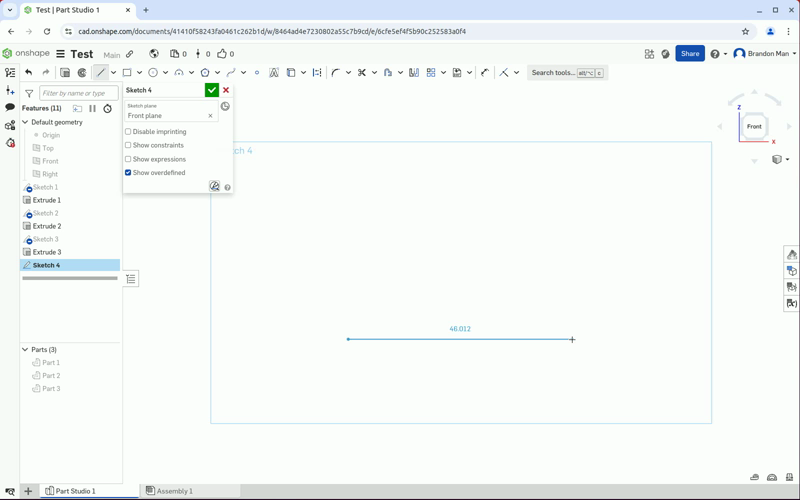
key_down(shift)
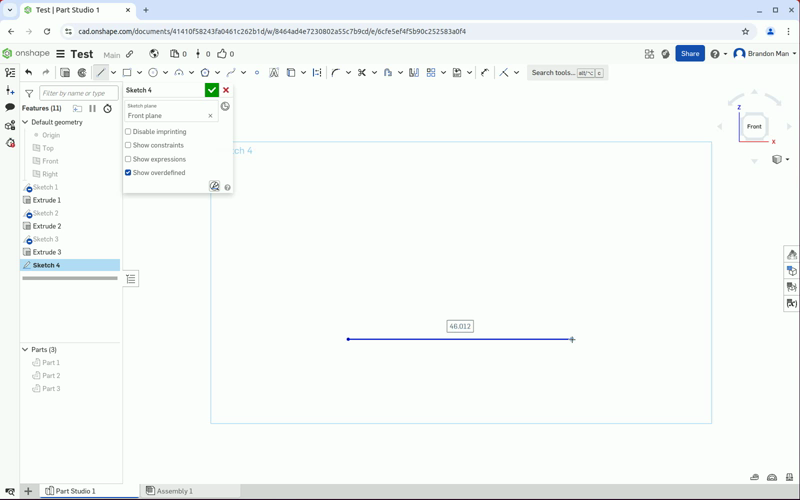
mouse_move(461, 282)
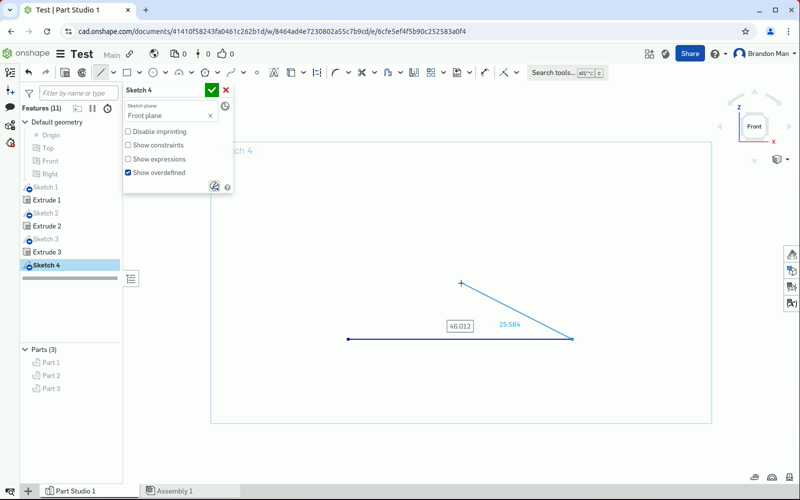
click(461, 282)
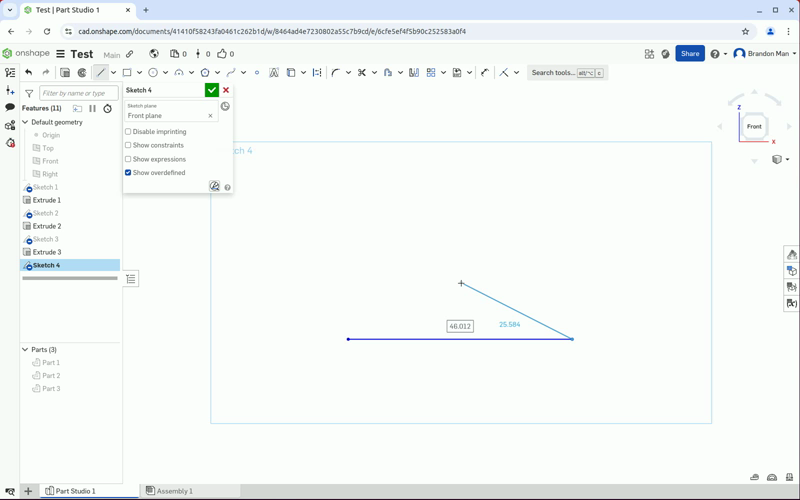
key_up(shift)
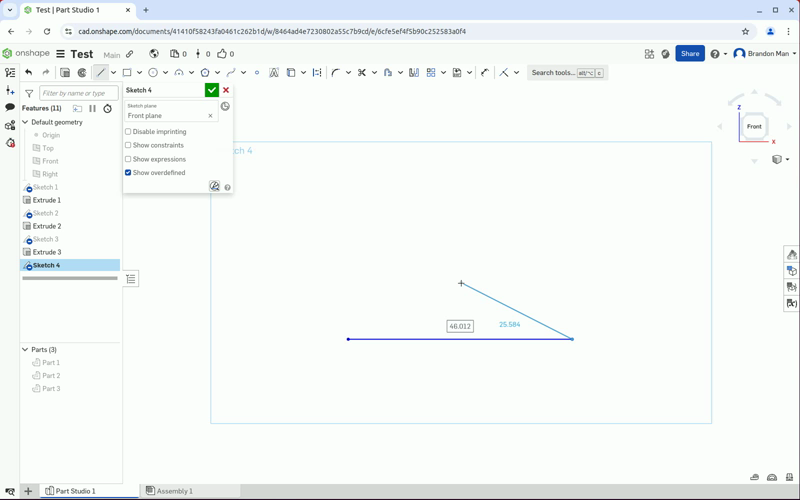
key_down(shift)
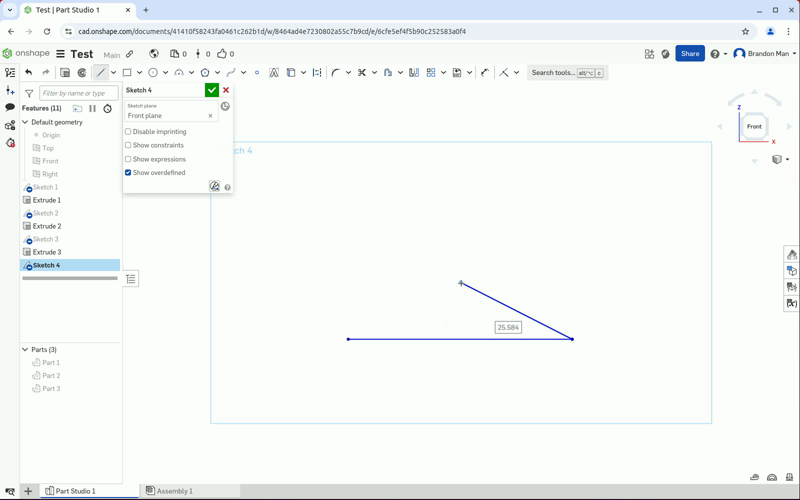
mouse_move(348, 339)
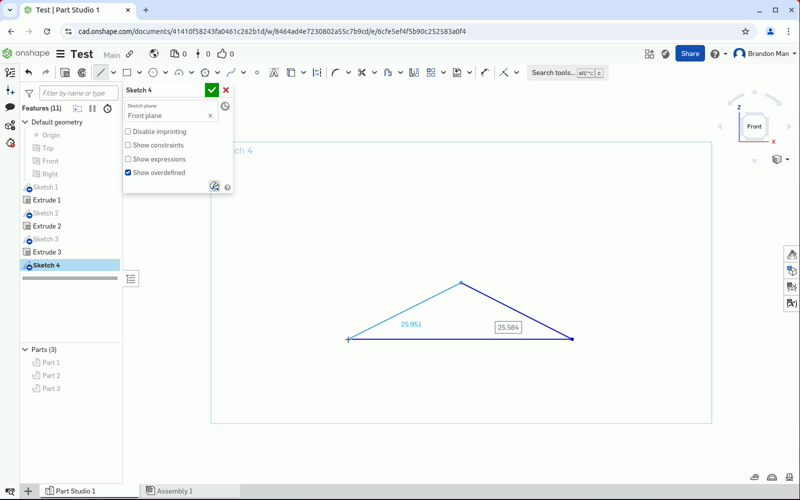
key_up(shift)
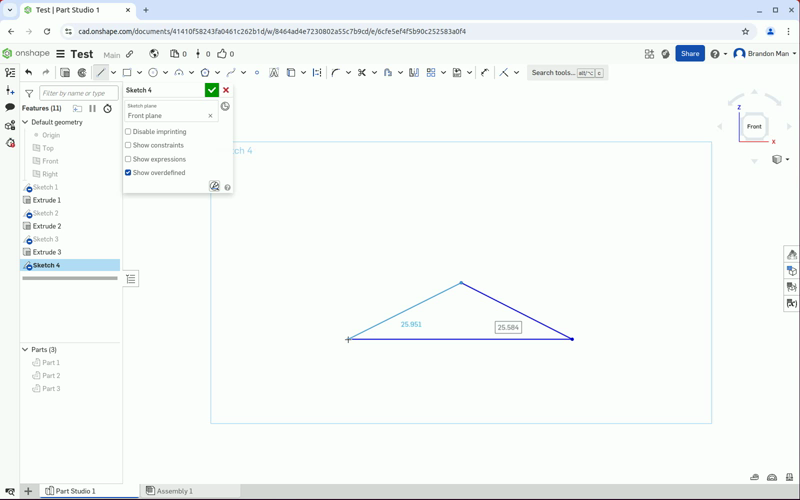
click(348, 339)
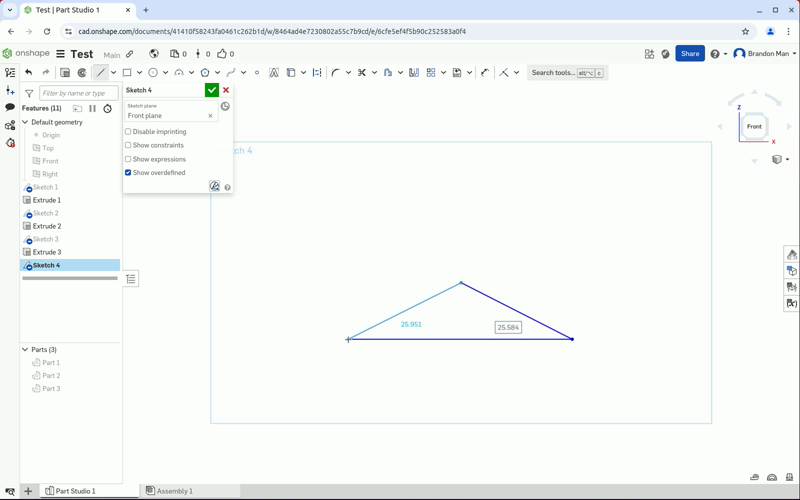
key(esc)
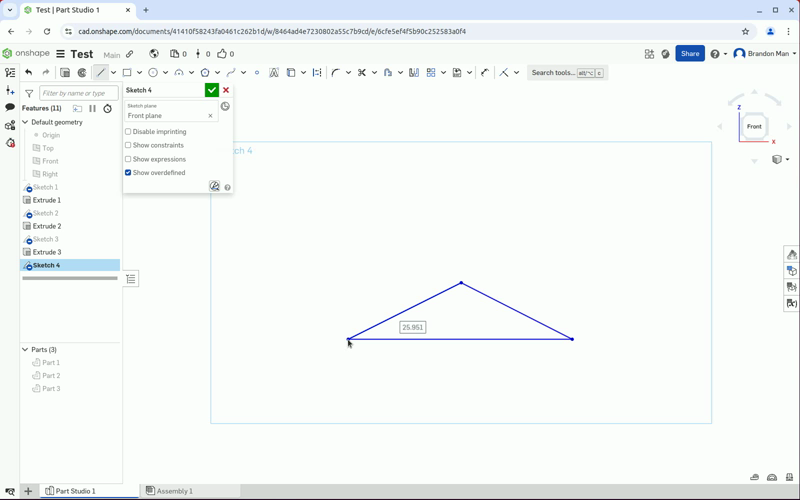
mouse_move(450, 299)
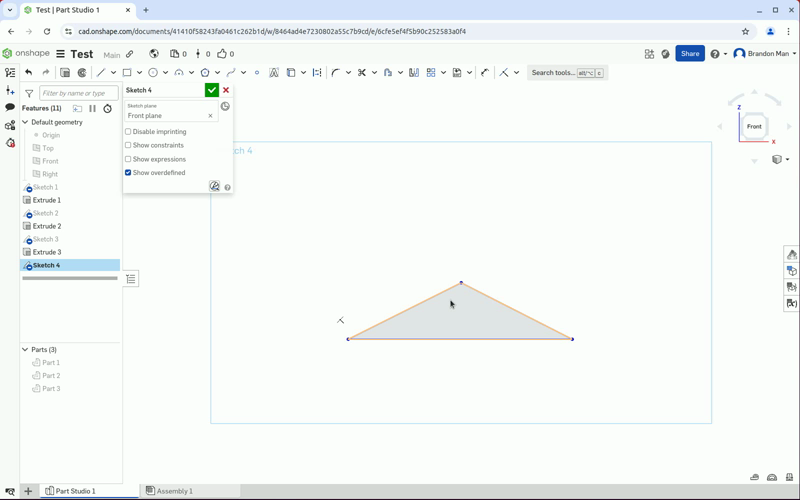
click(450, 299)
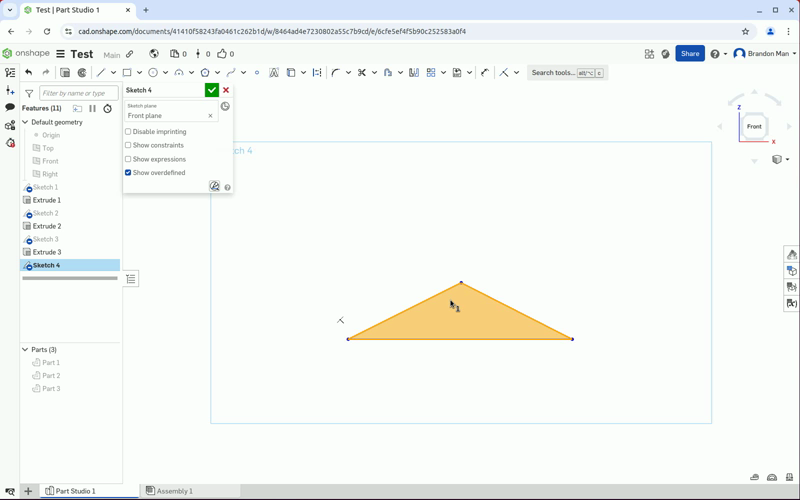
mouse_move(73, 352)
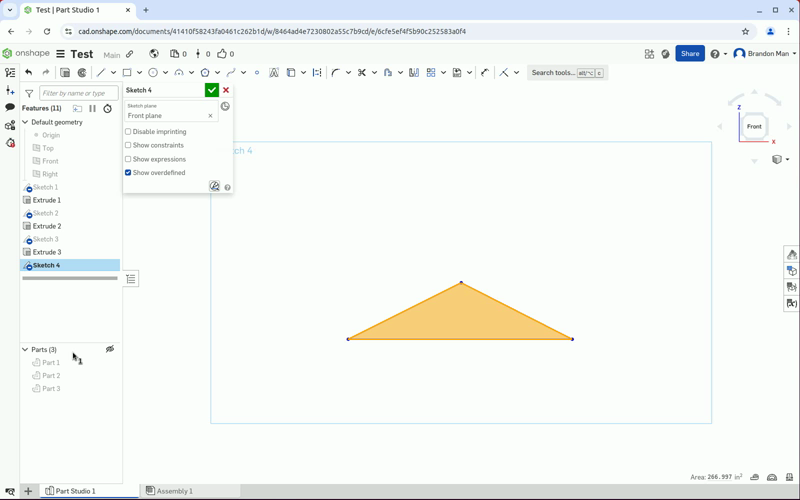
key(shift+y)
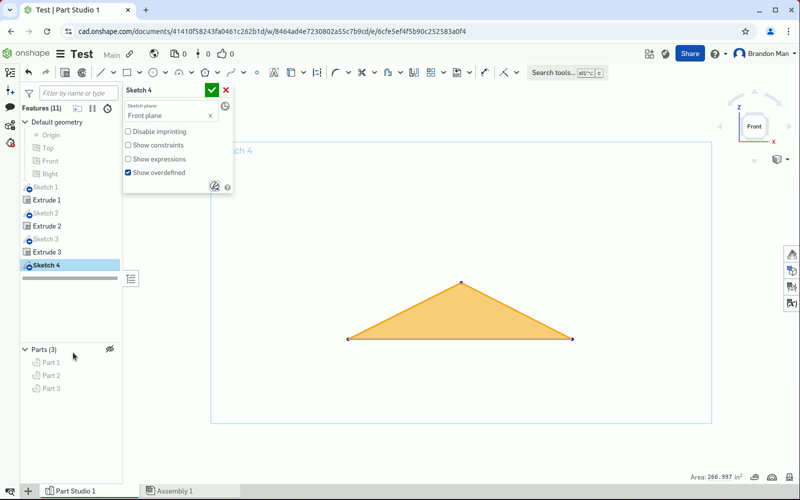
key(shift+e)
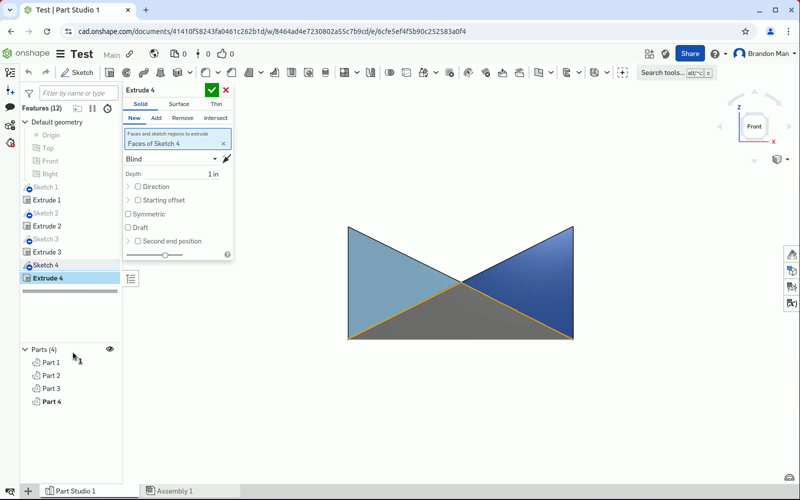
mouse_move(143, 106)
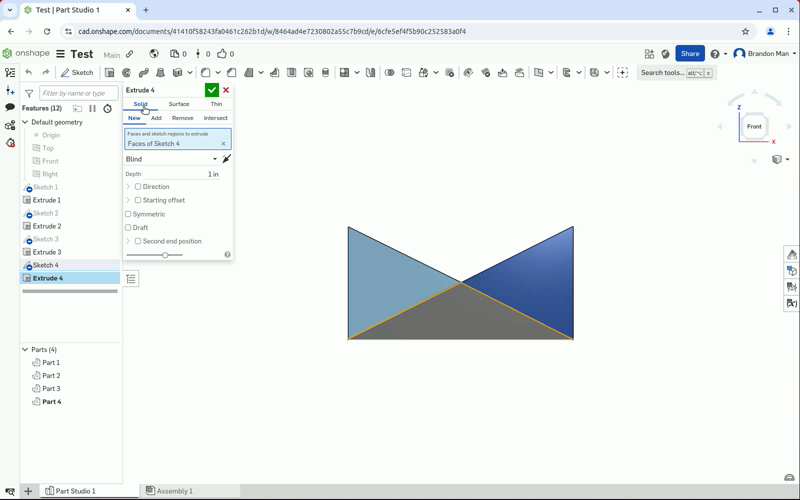
click(143, 106)
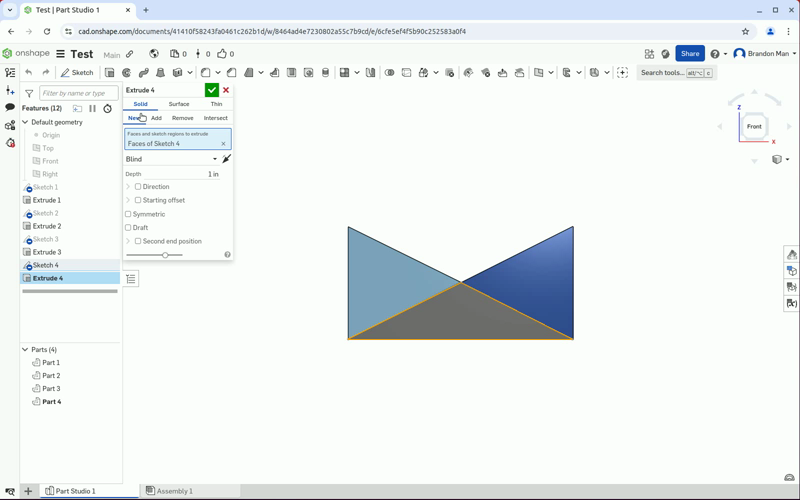
mouse_move(137, 120)
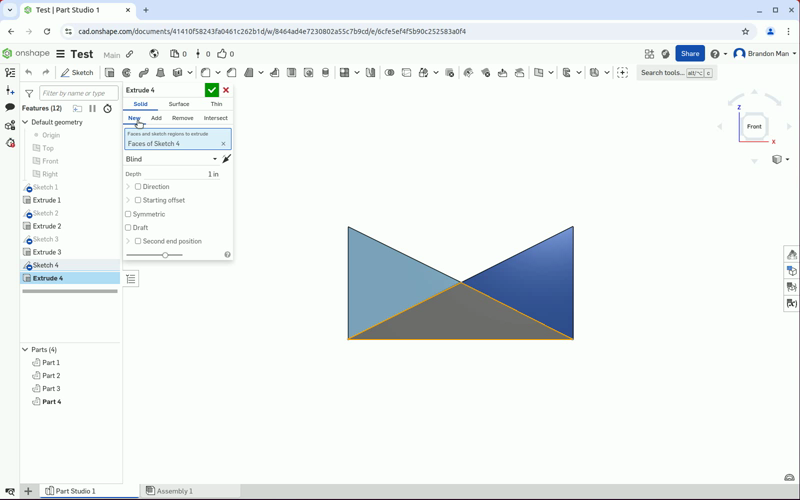
click(137, 120)
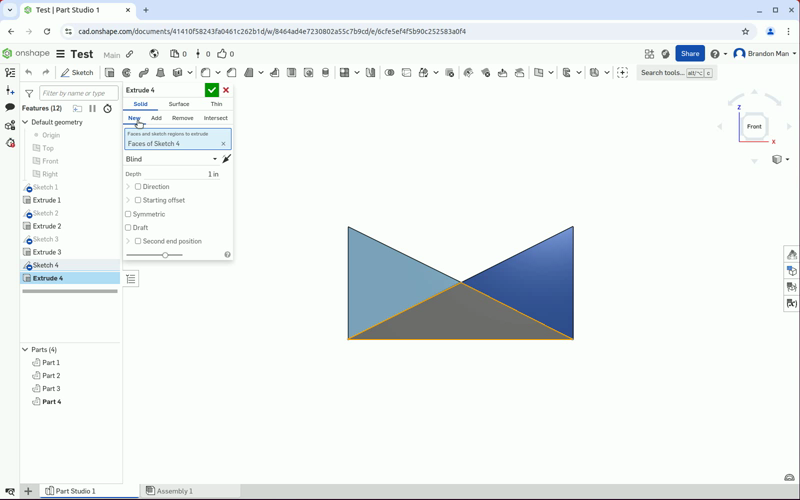
key(tab, 4)
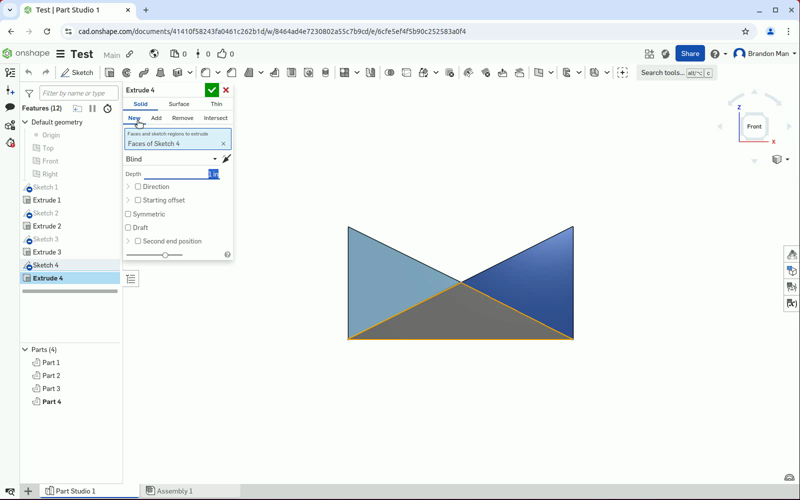
text(-6.981)
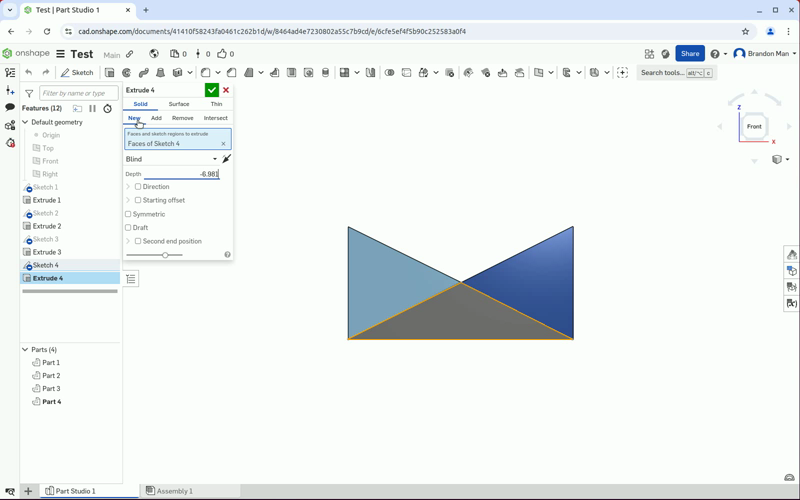
key(enter)
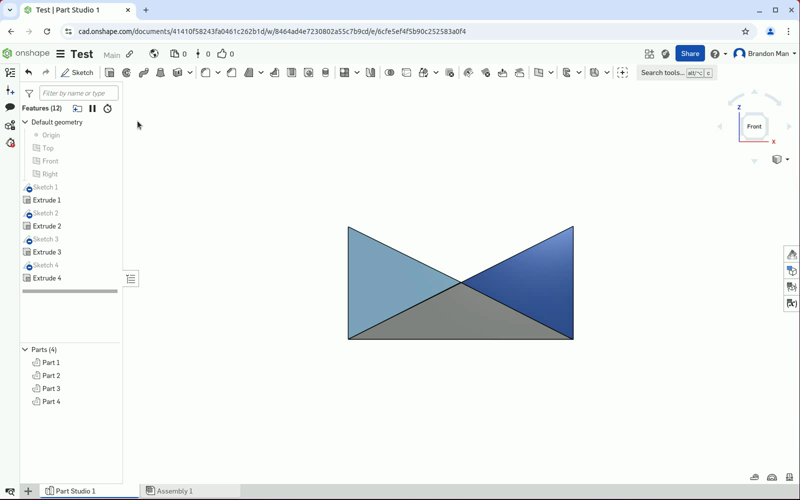
key(shift+h)
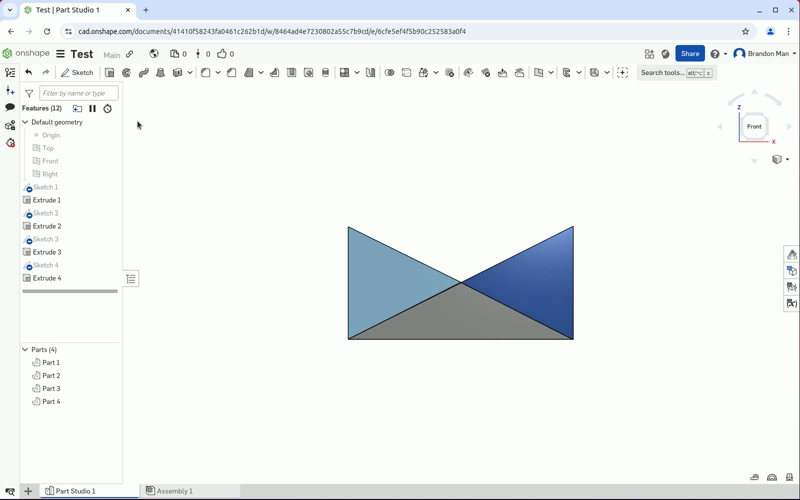
key(shift+h)
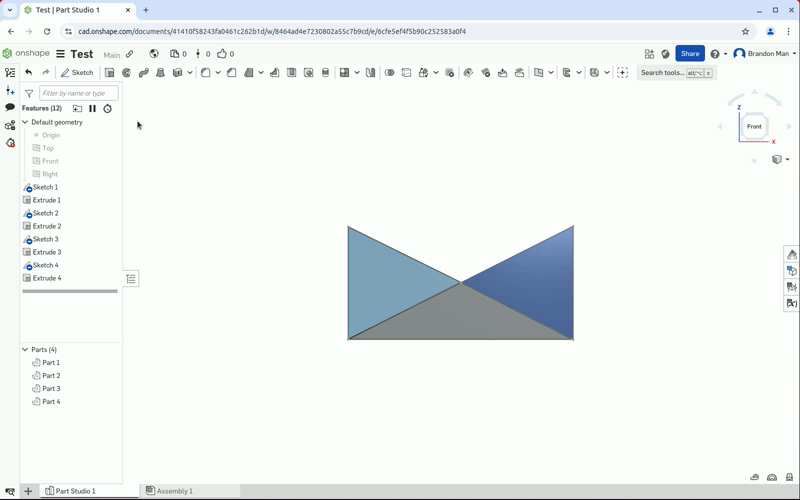
key(shift+7)
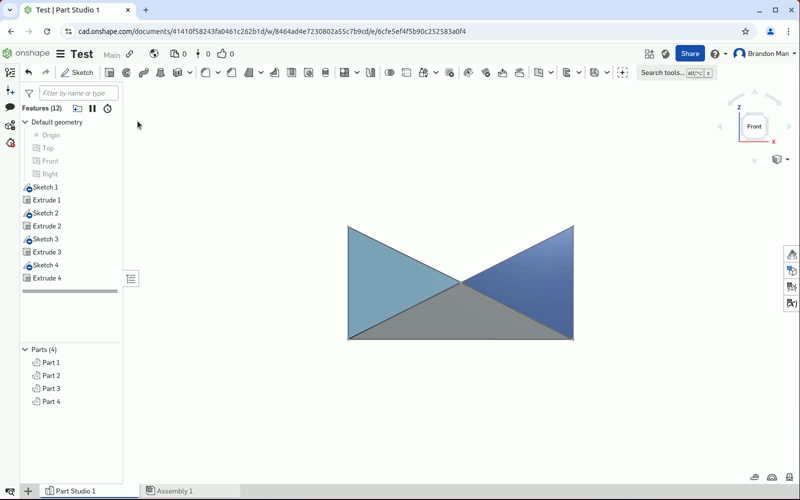
key(left, 2)
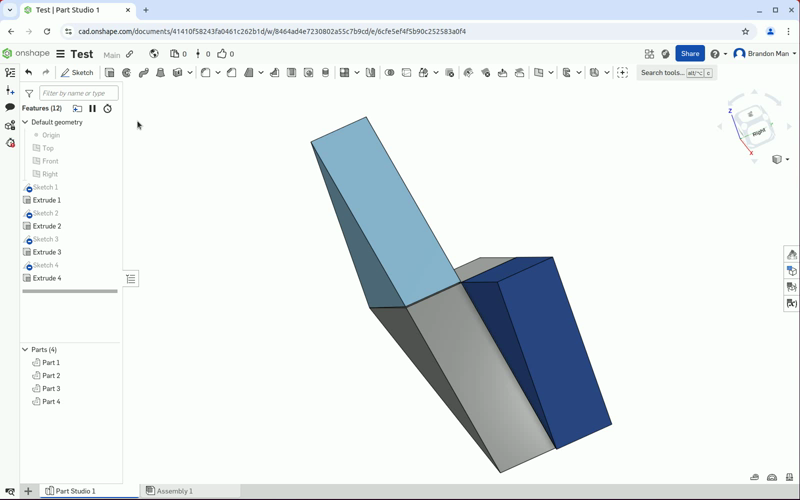
key(down, 2)
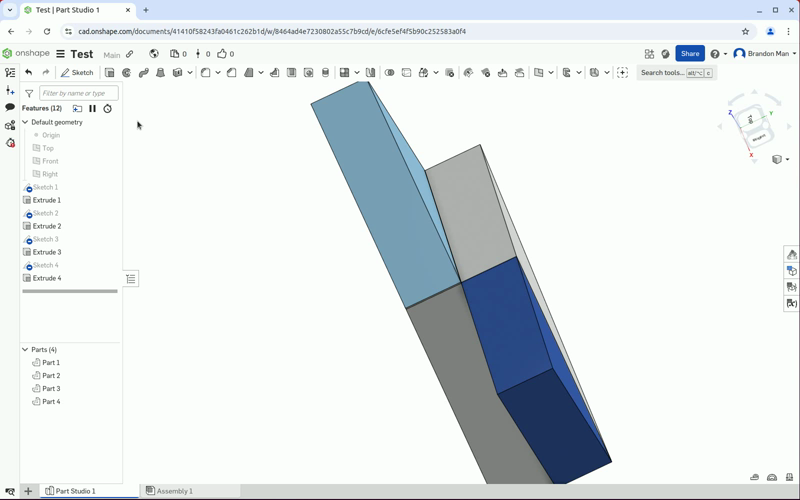
key(up, 2)
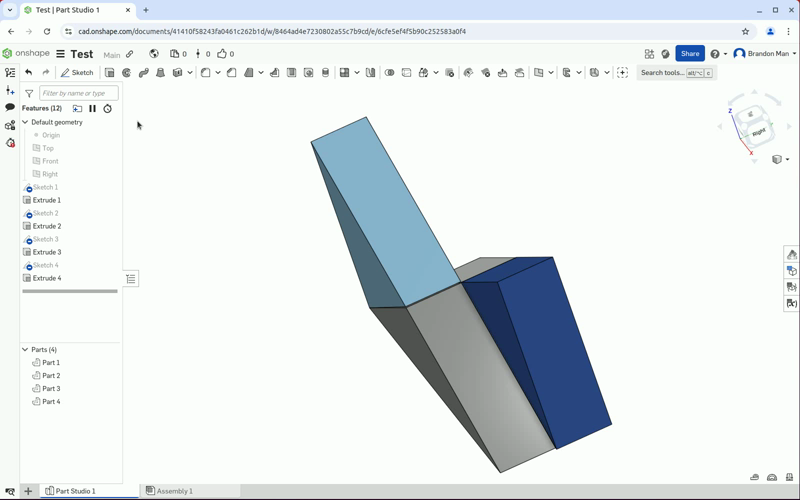
key(right, 2)
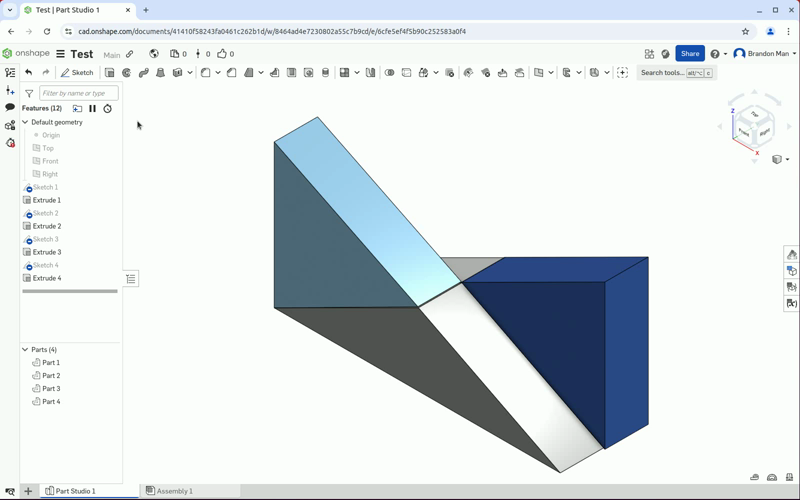
mouse_move(73, 189)
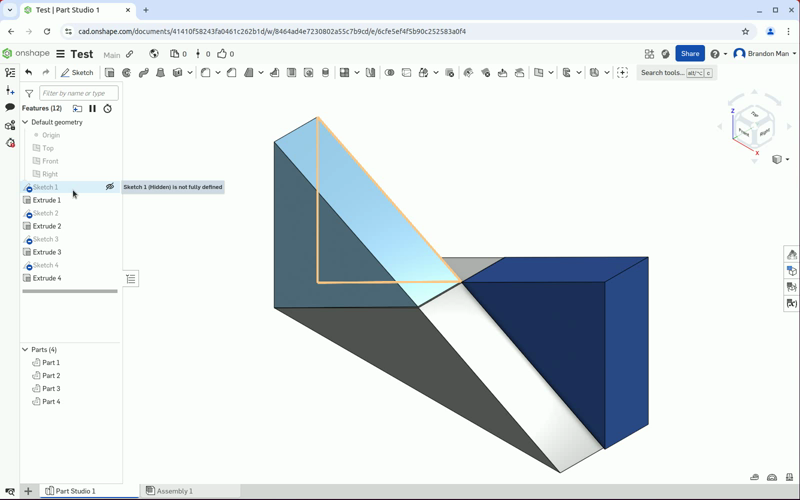
click(73, 189)